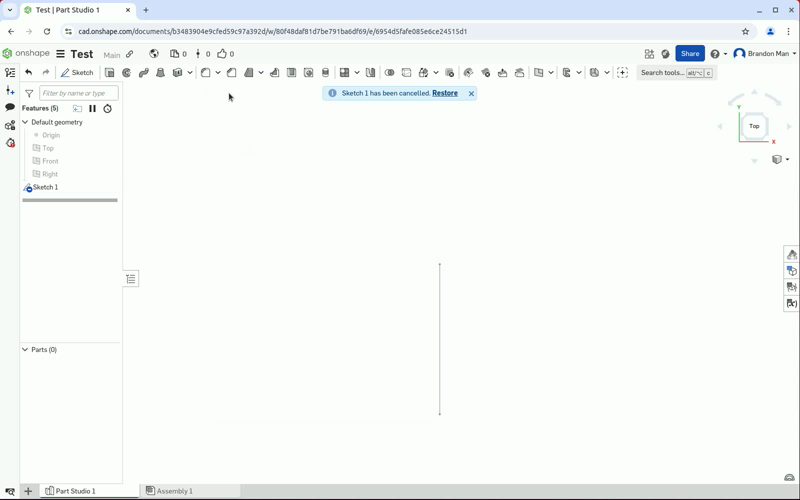
key(shift+h)
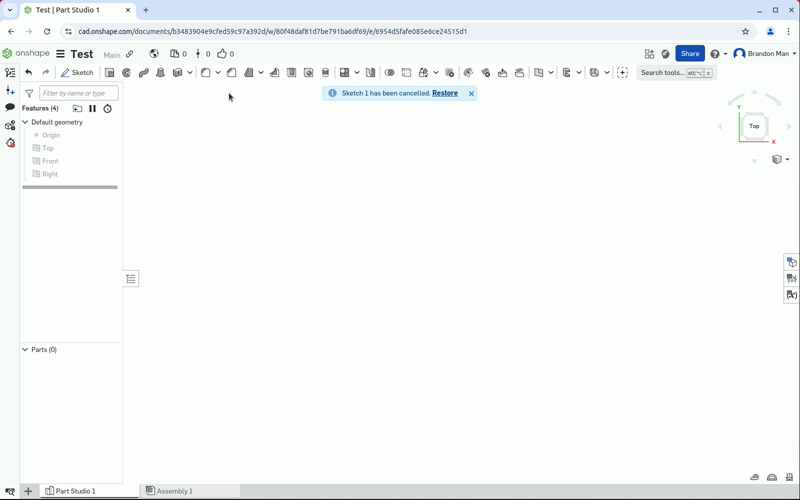
mouse_move(73, 352)
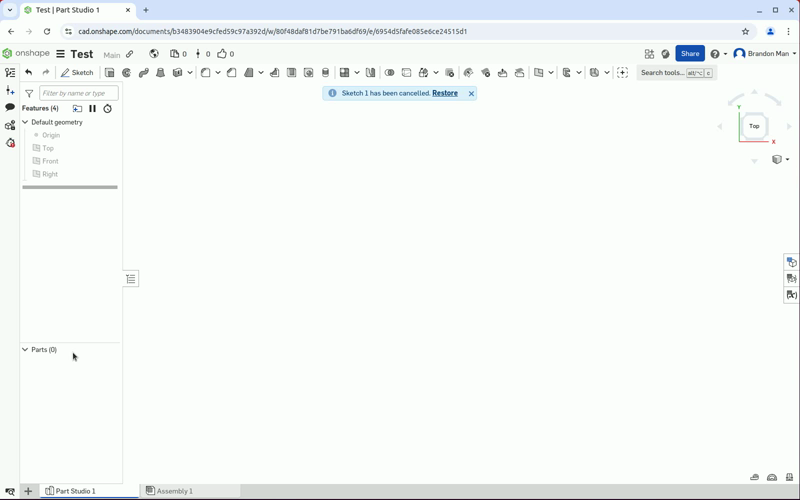
key(y)
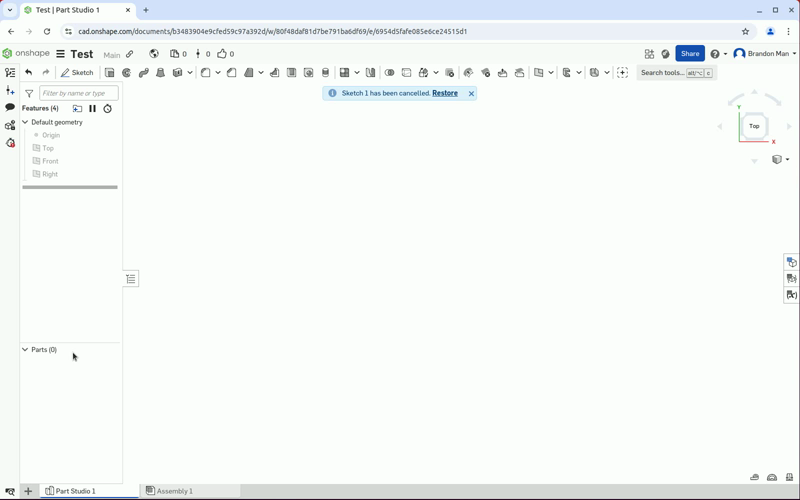
key(shift+p)
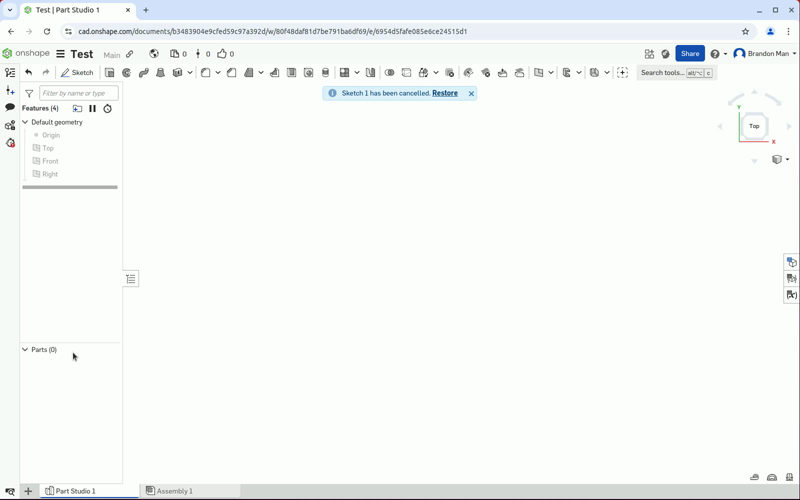
key(space)
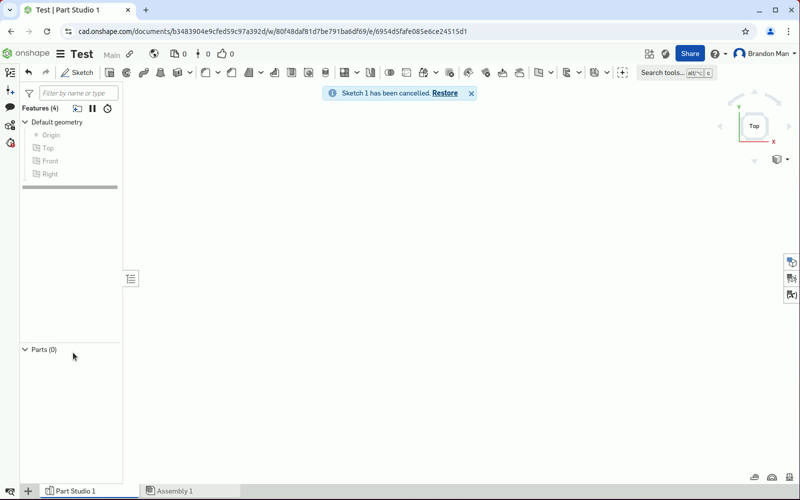
key_down(shift)
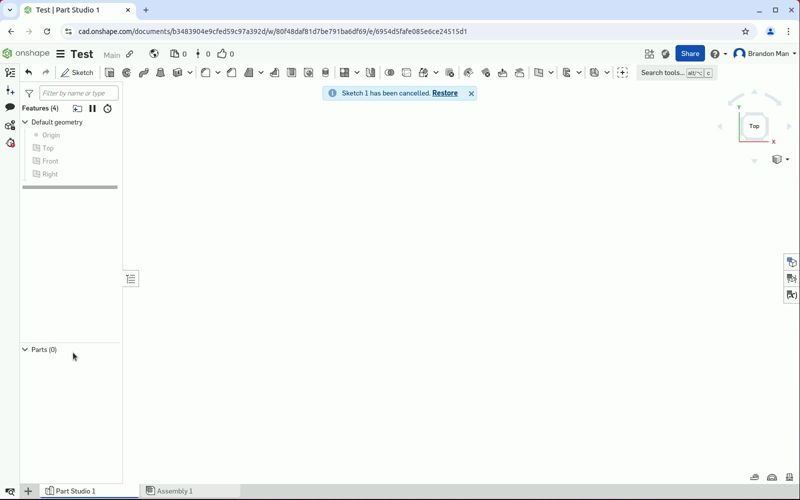
key(up)
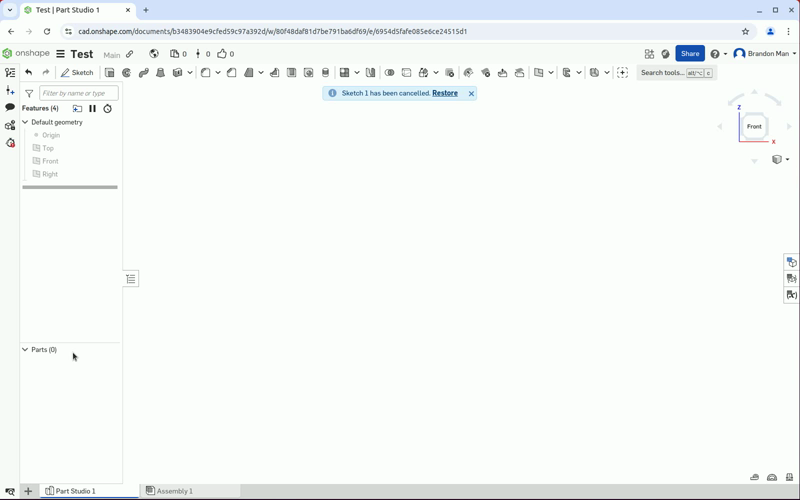
key_up(shift)
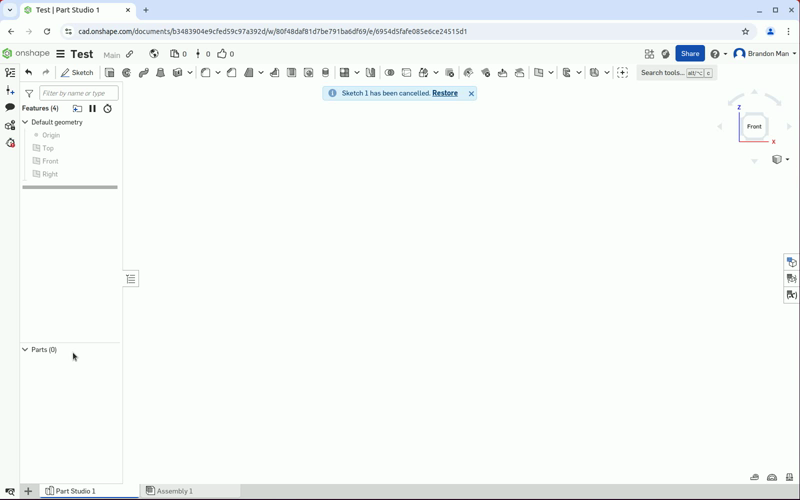
mouse_move(73, 352)
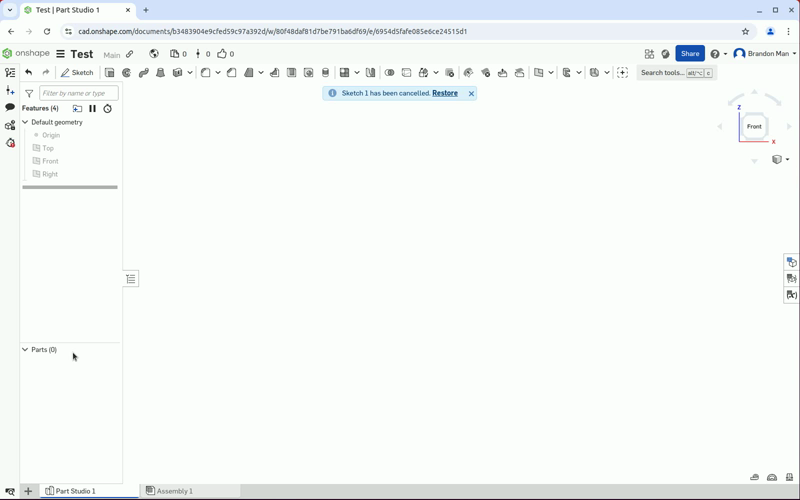
key(shift+y)
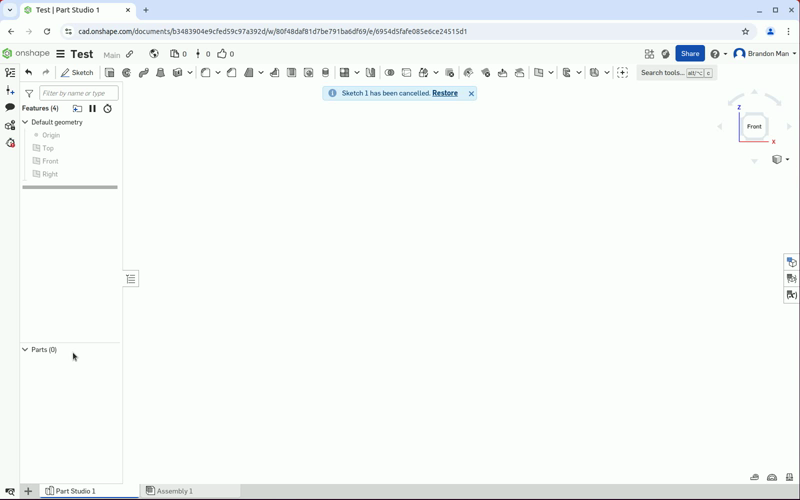
key(shift+s)
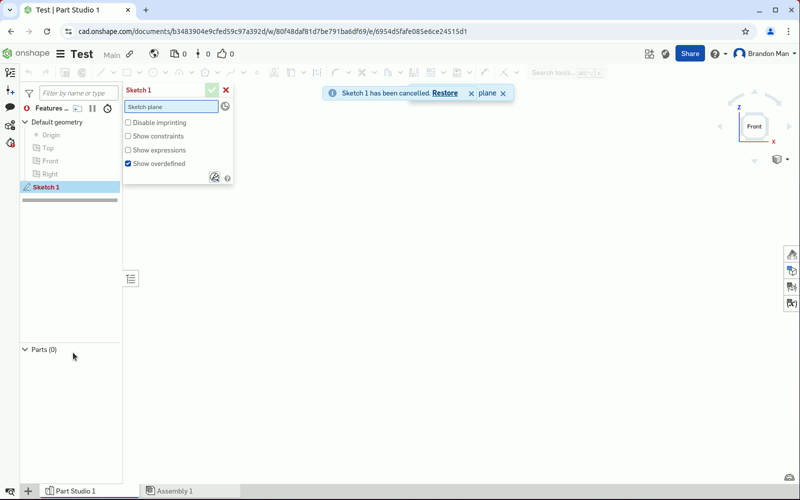
mouse_move(73, 163)
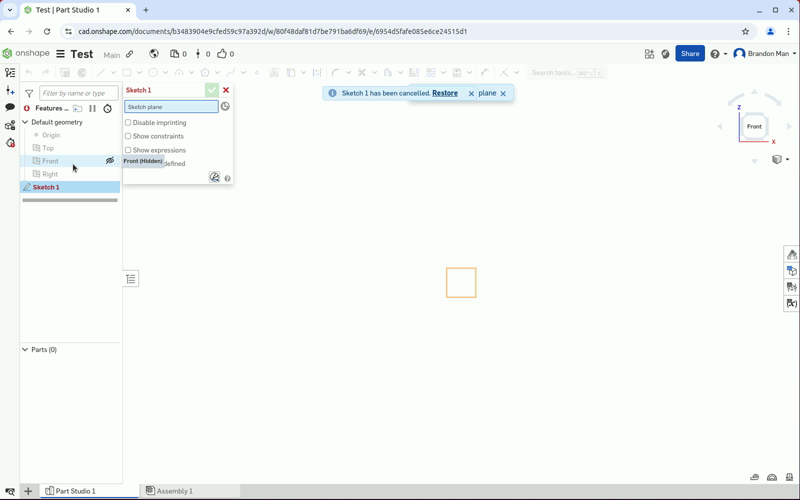
click(73, 163)
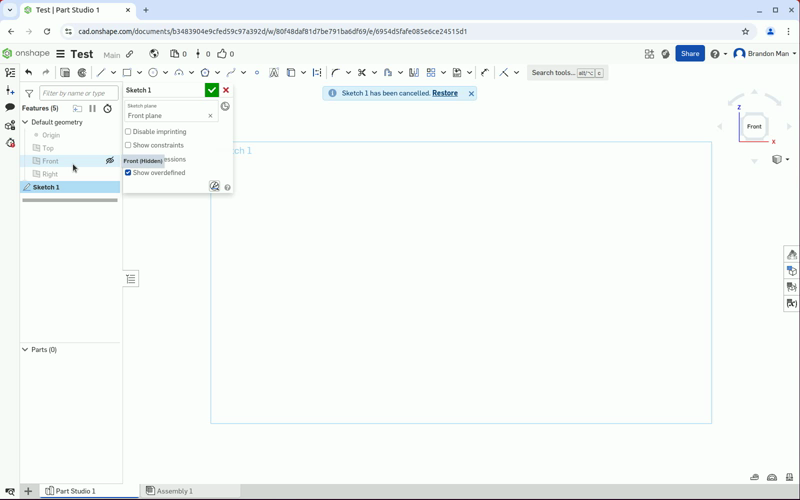
mouse_move(73, 352)
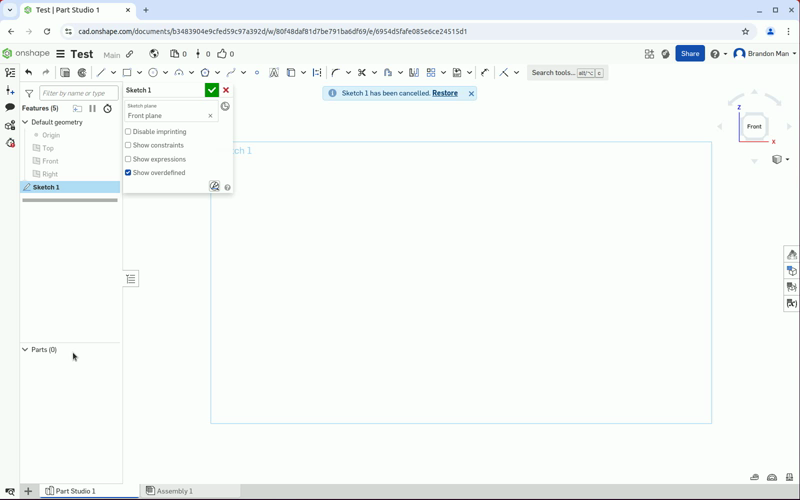
key(y)
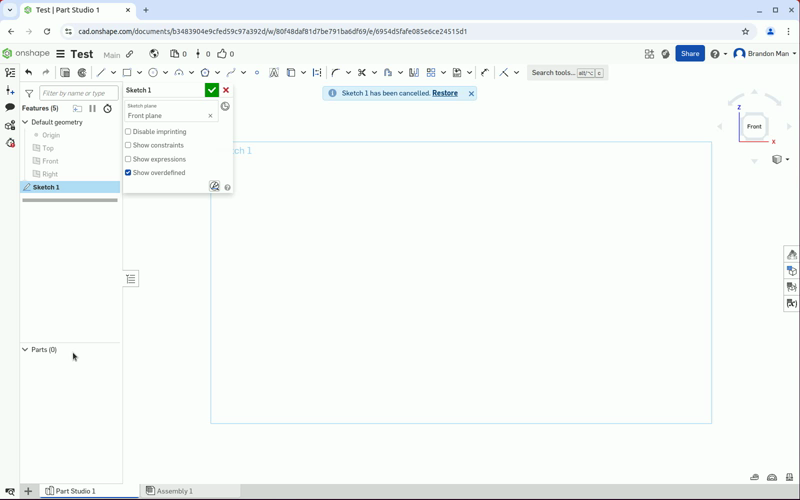
key(l)
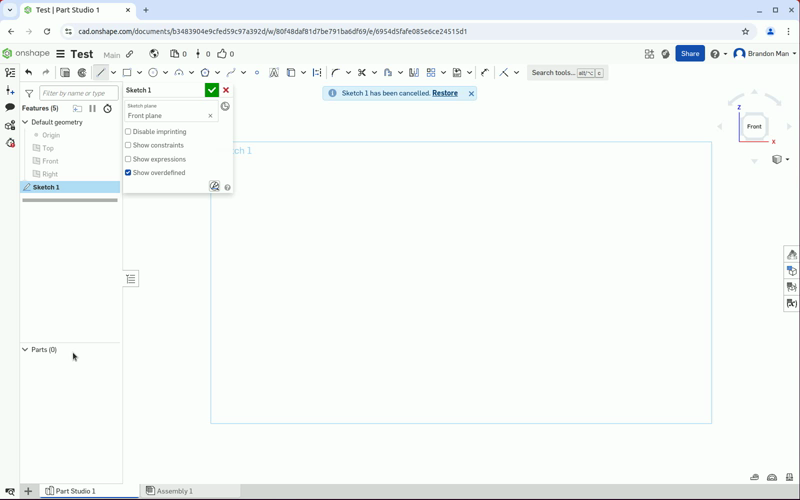
key_down(shift)
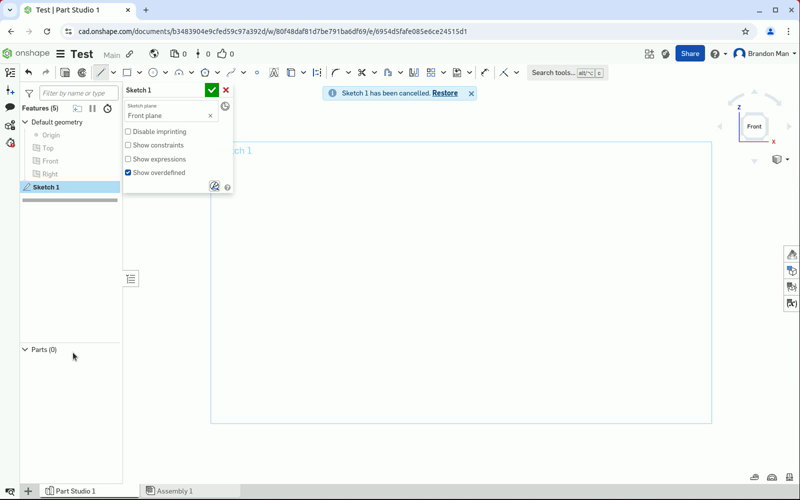
mouse_move(348, 282)
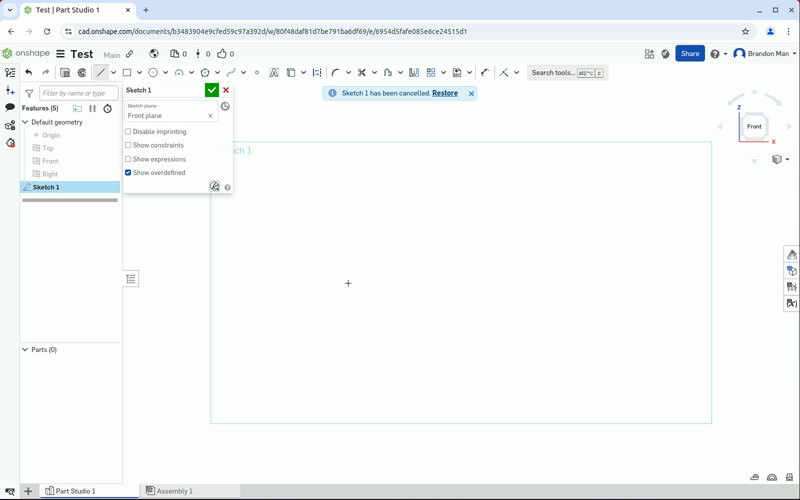
click(348, 282)
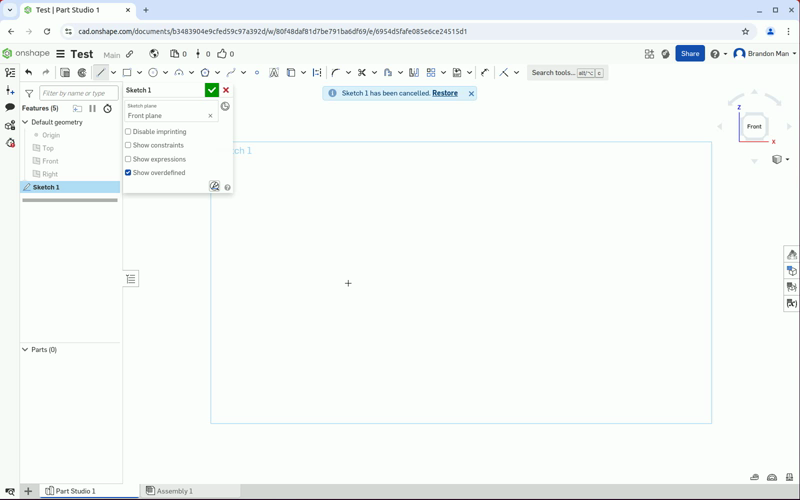
key_up(shift)
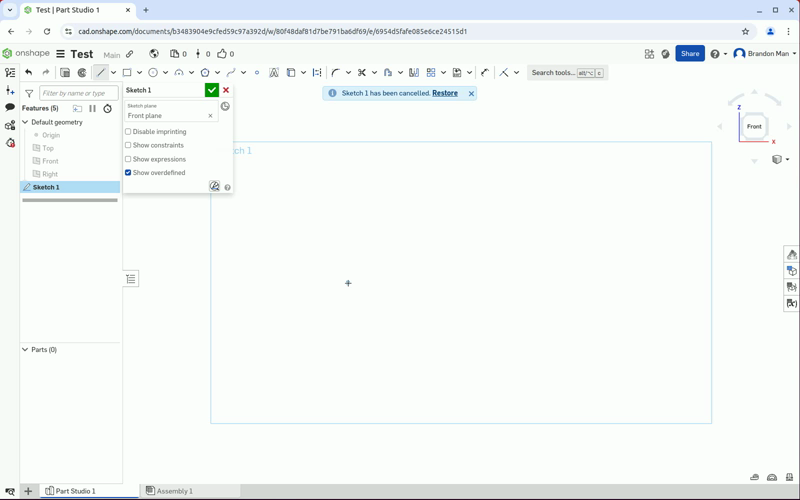
key_down(shift)
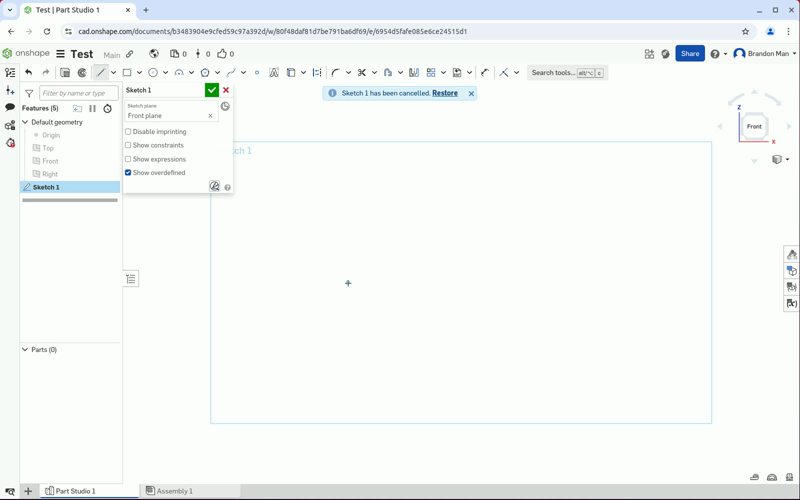
mouse_move(378, 282)
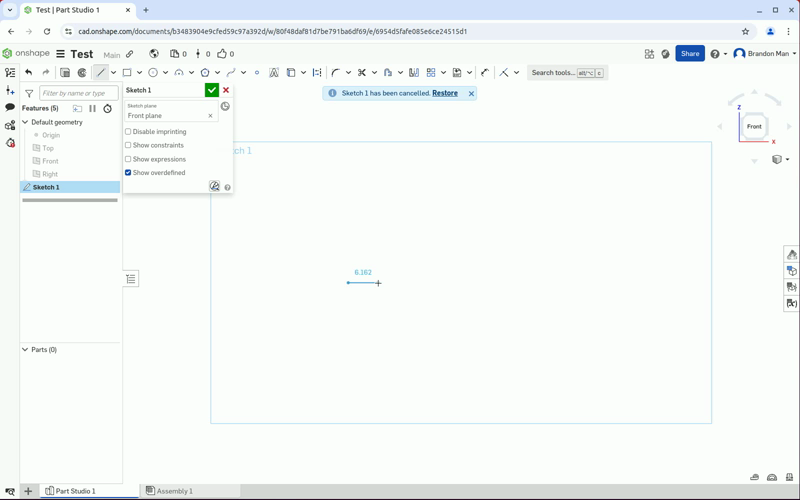
mouse_move(376, 300)
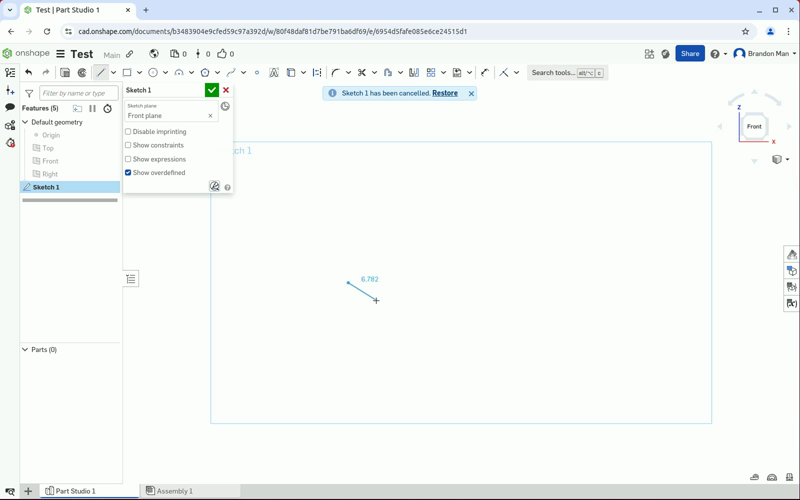
click(376, 300)
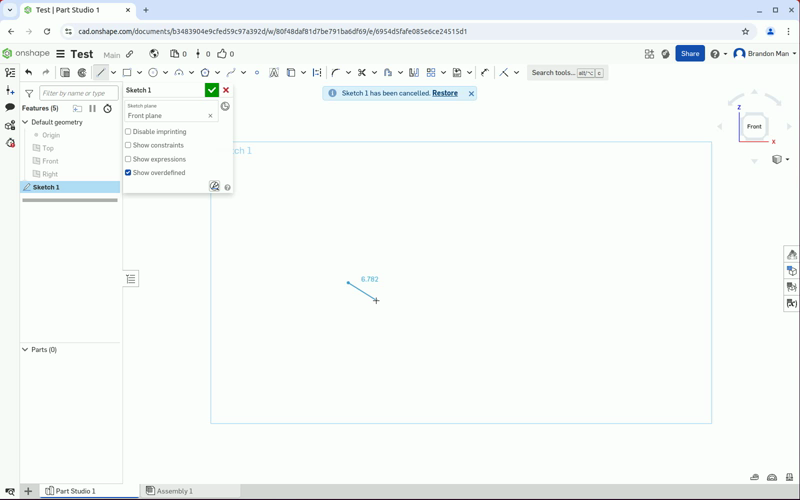
key_up(shift)
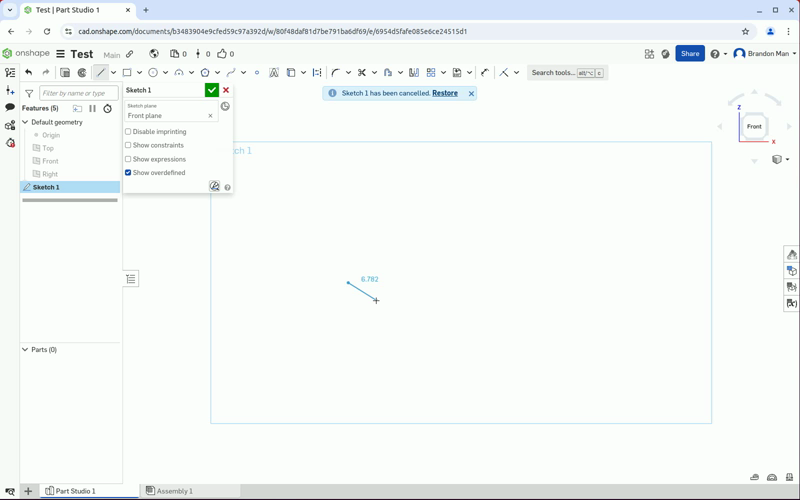
key_down(shift)
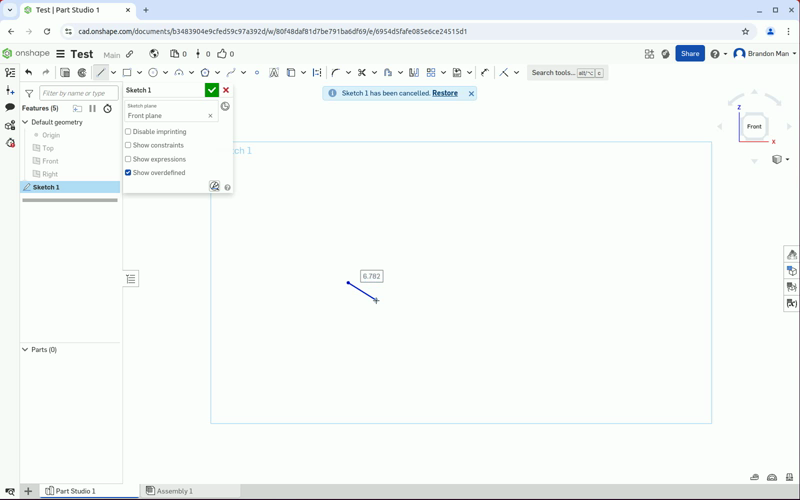
mouse_move(406, 300)
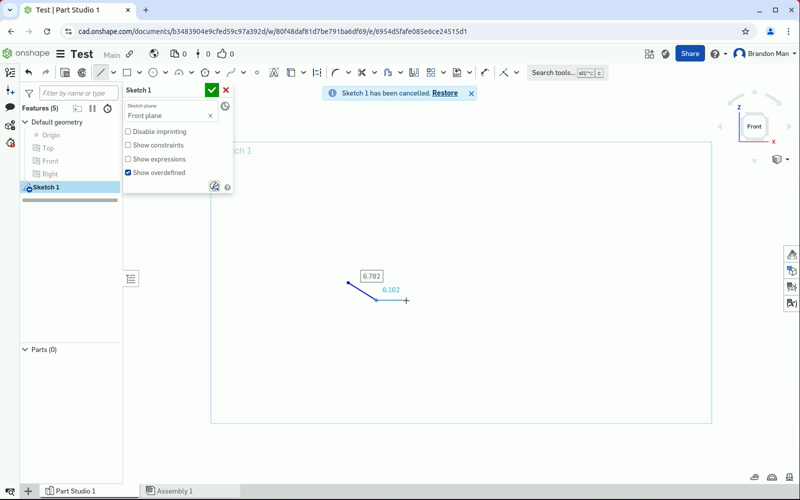
mouse_move(376, 265)
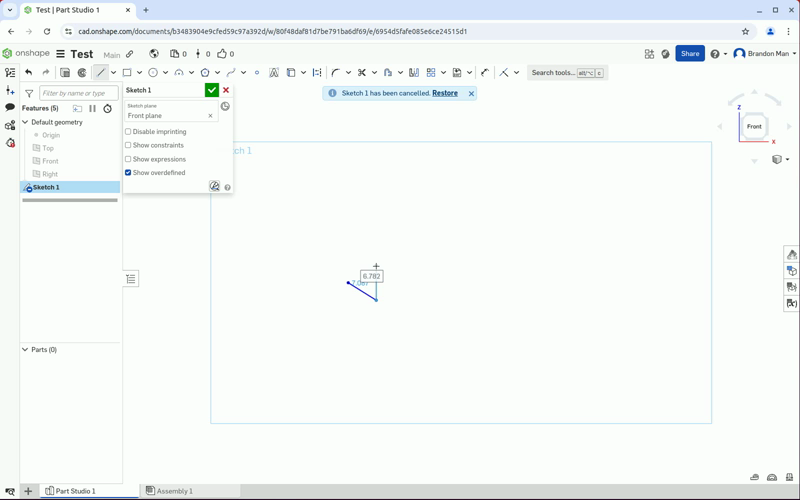
click(376, 265)
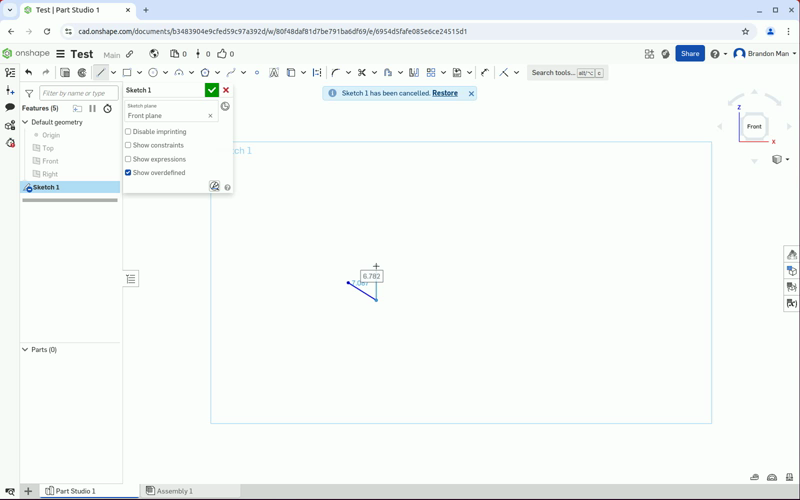
key_up(shift)
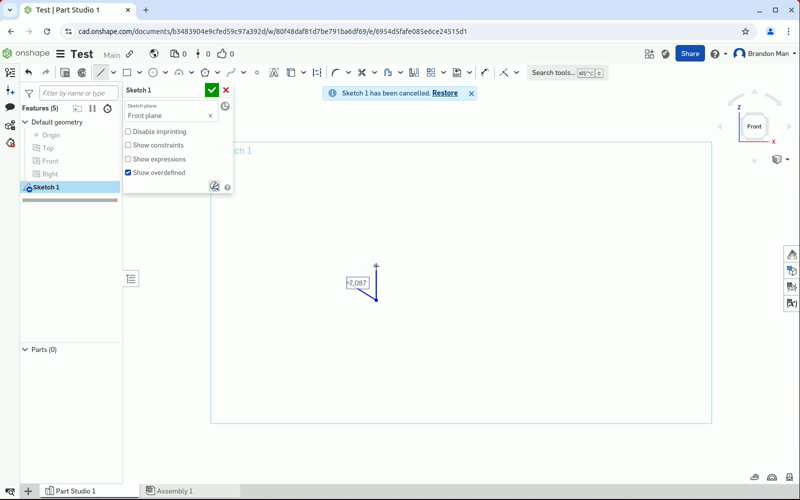
mouse_move(406, 265)
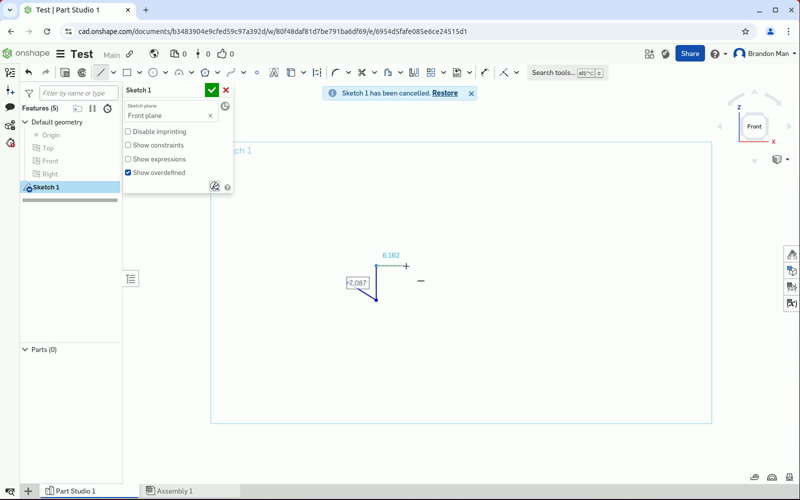
key_down(shift)
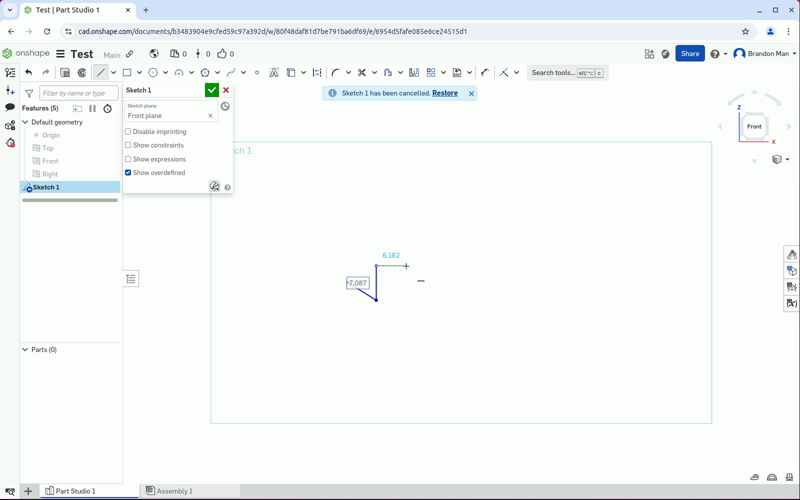
mouse_move(348, 282)
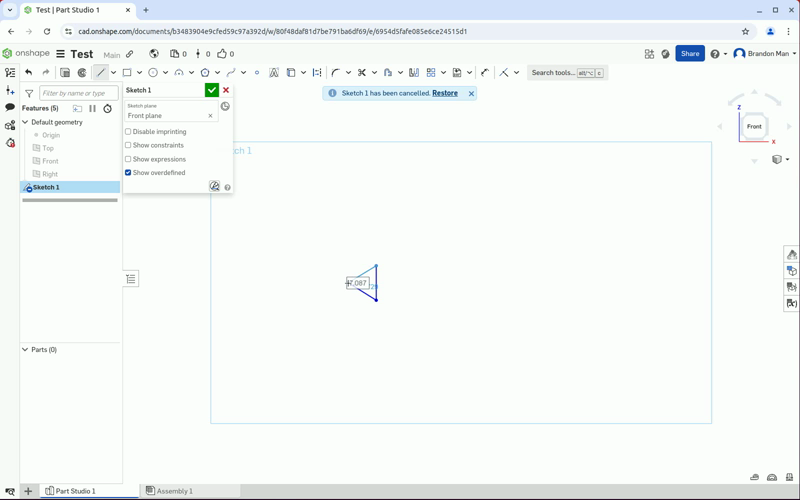
key_up(shift)
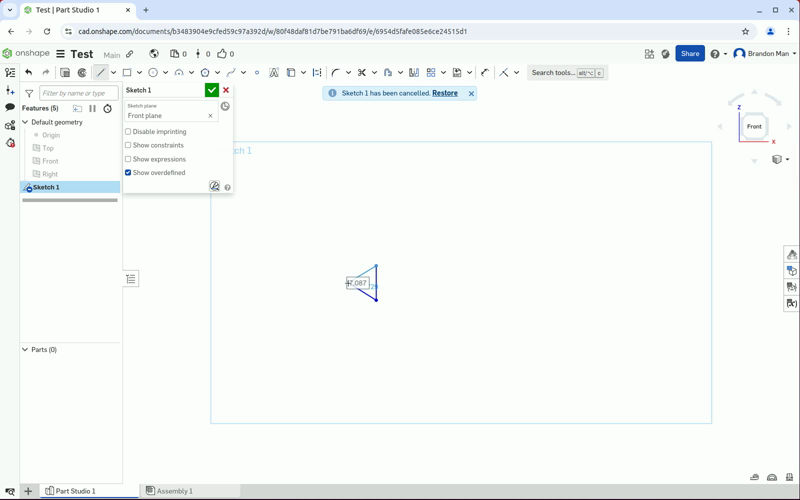
click(348, 282)
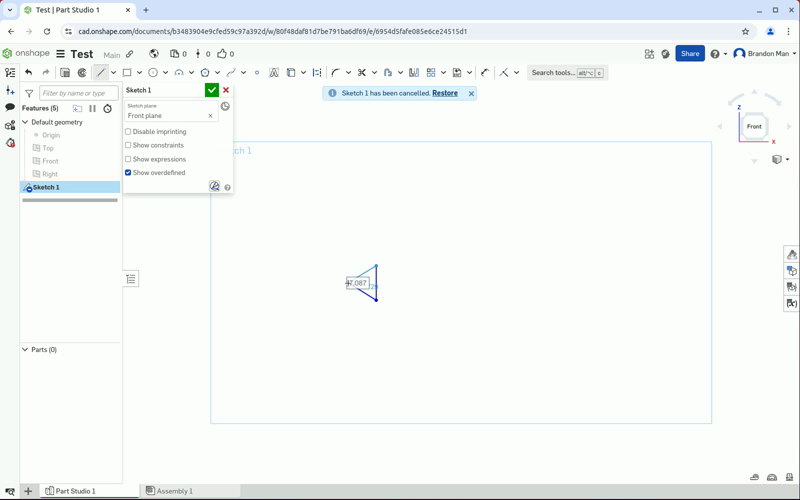
key(esc)
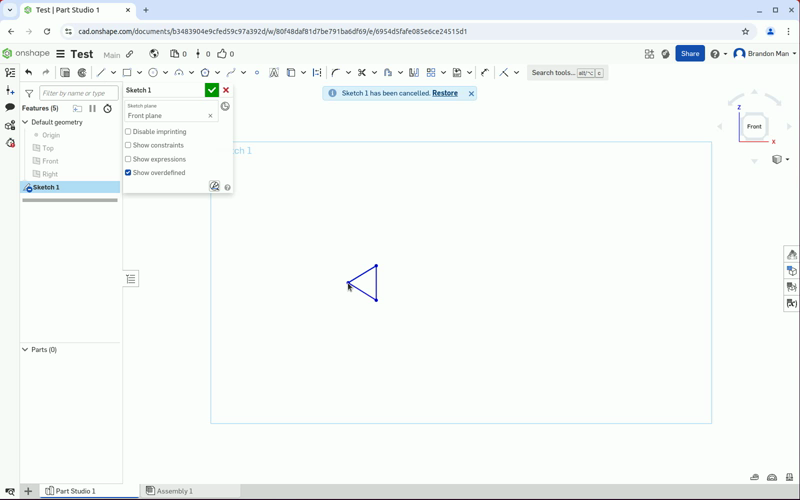
mouse_move(361, 275)
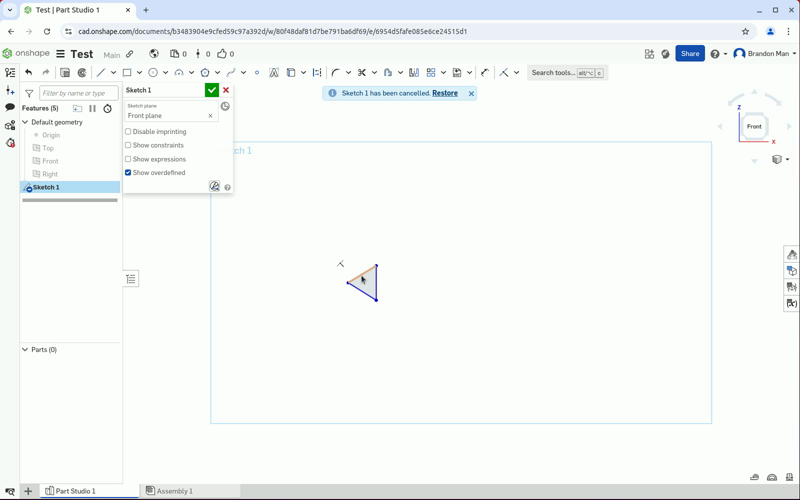
scroll(6)
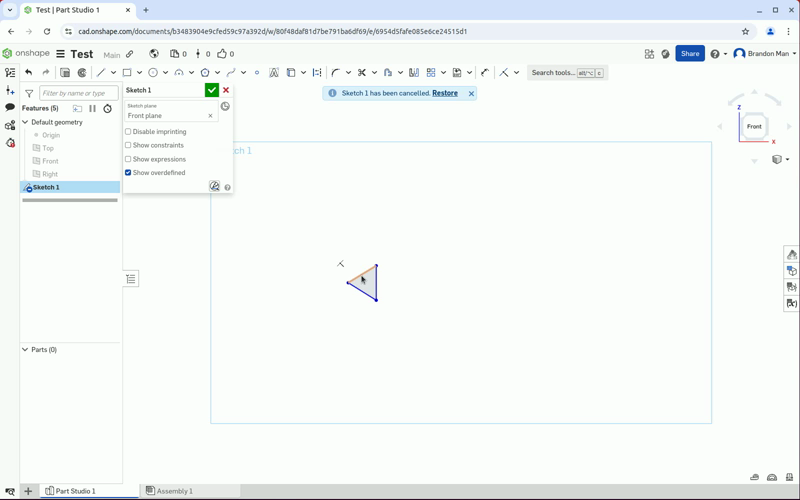
scroll(6)
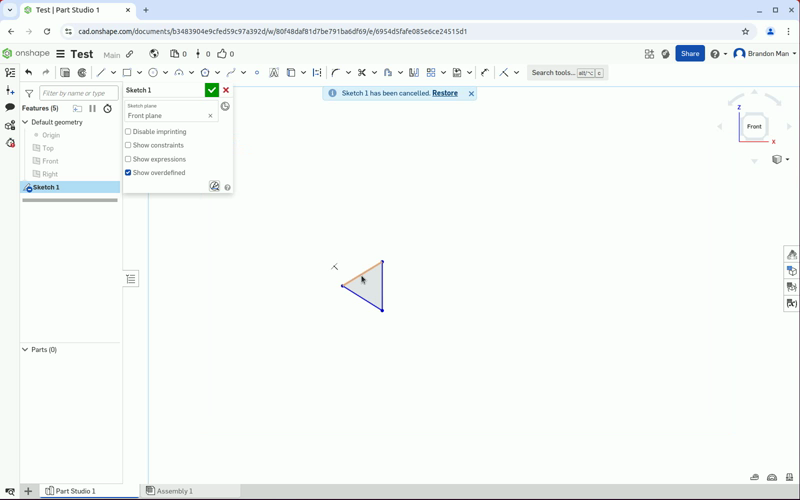
scroll(6)
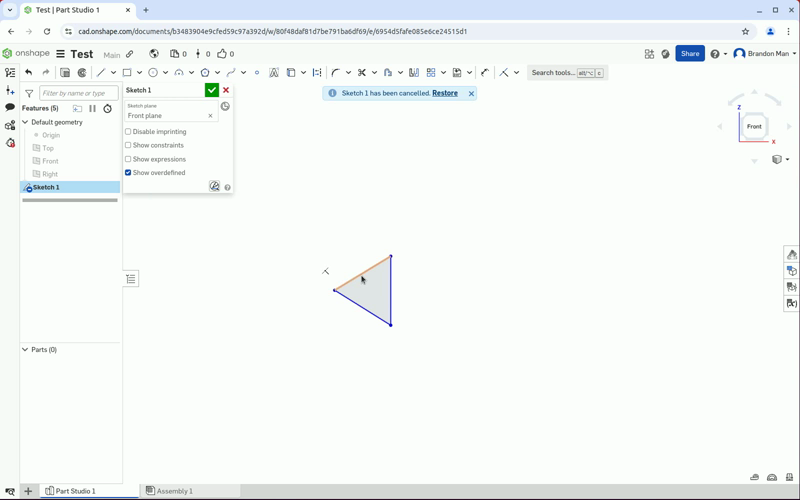
scroll(6)
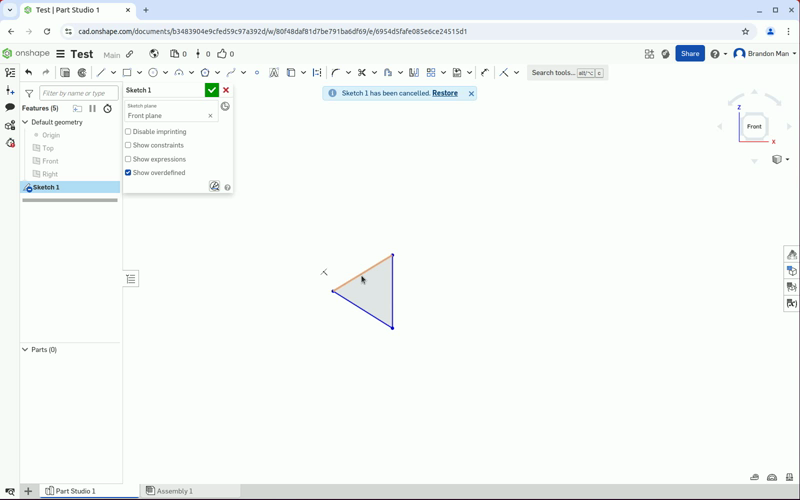
scroll(6)
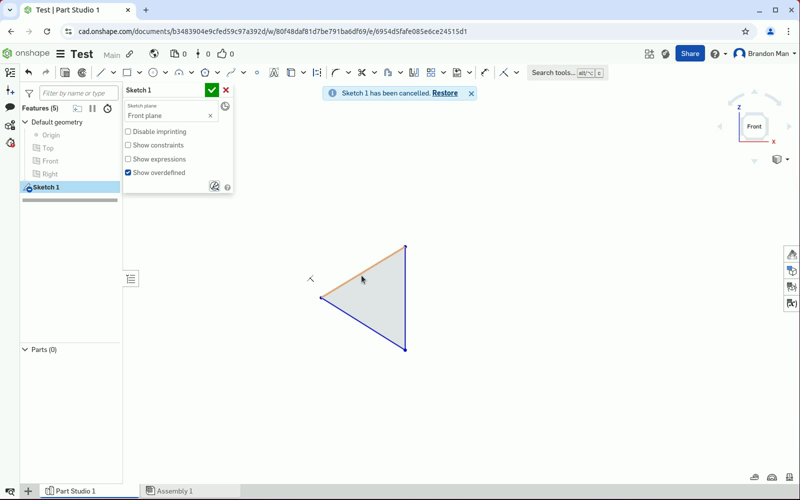
scroll(6)
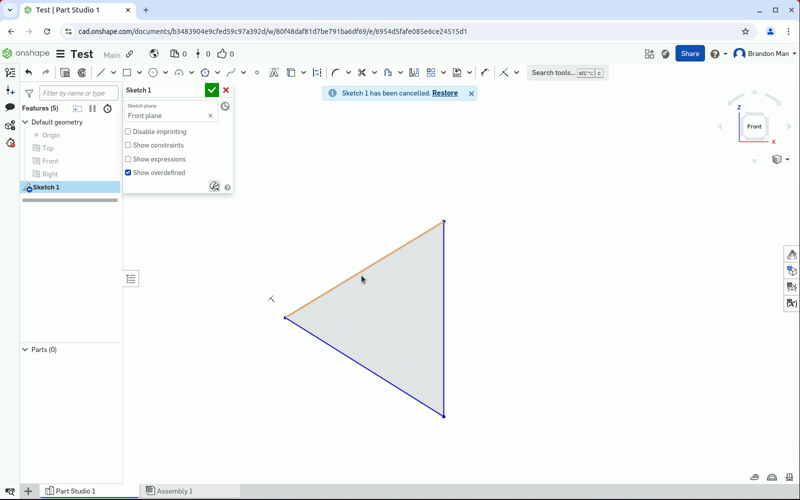
scroll(6)
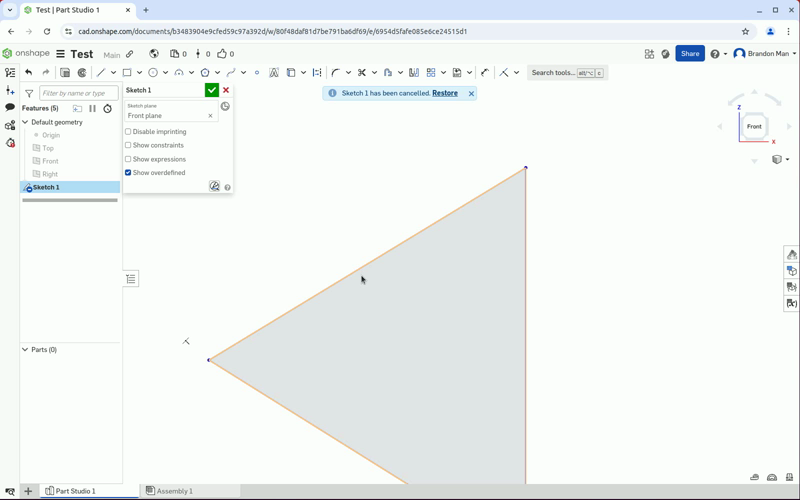
click(361, 275)
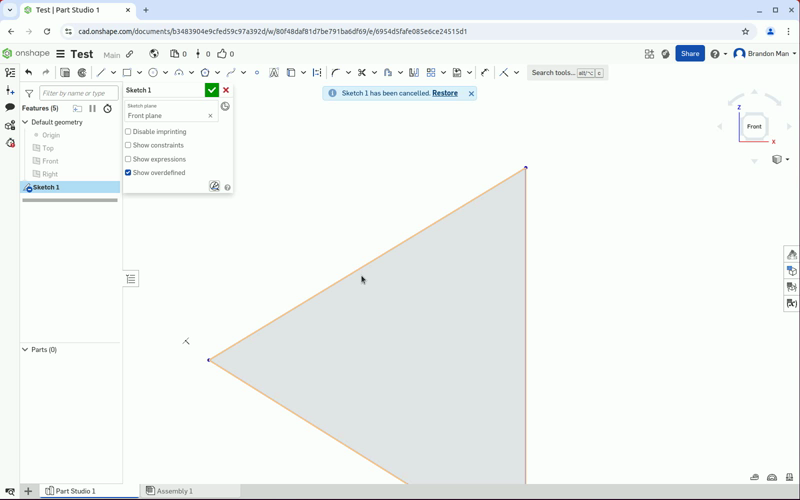
scroll(-6)
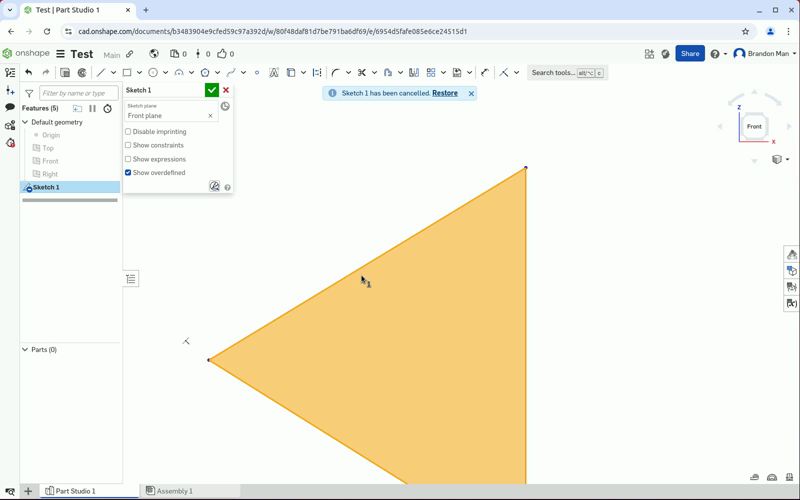
scroll(-6)
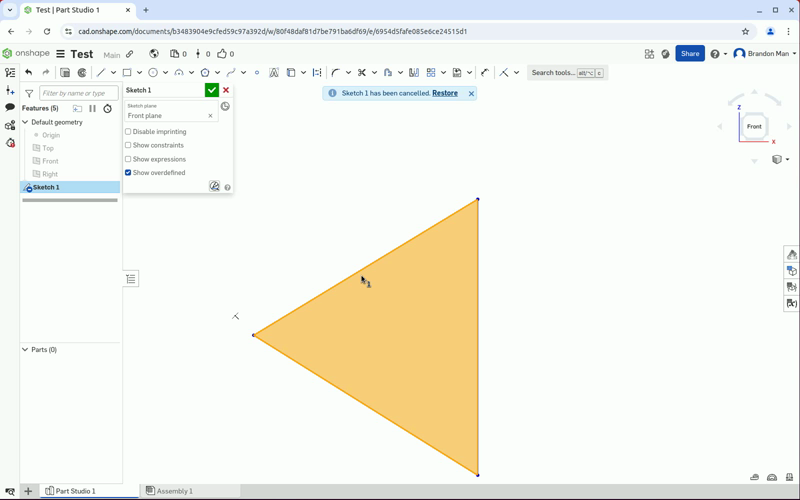
scroll(-6)
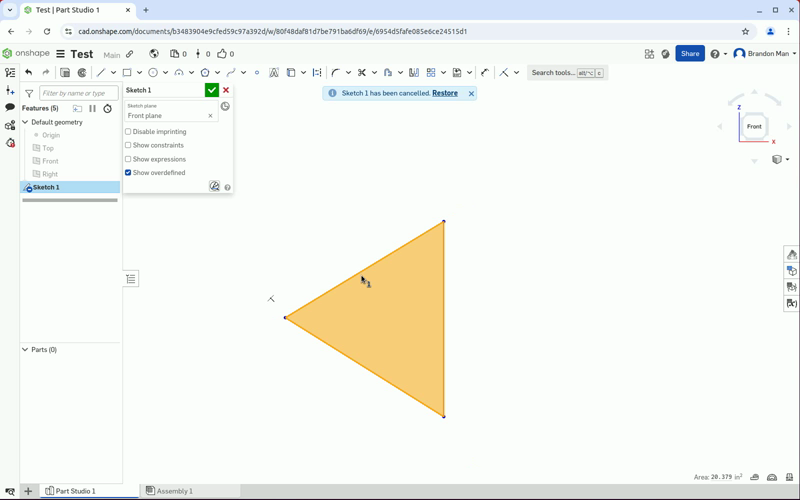
scroll(-6)
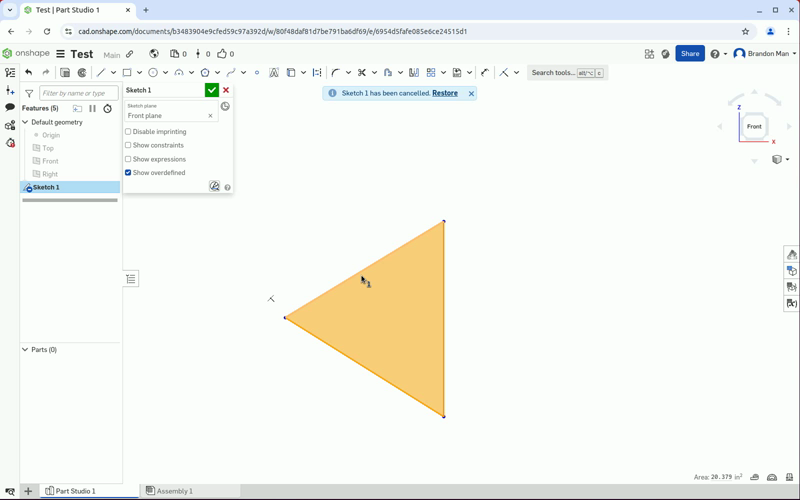
scroll(-6)
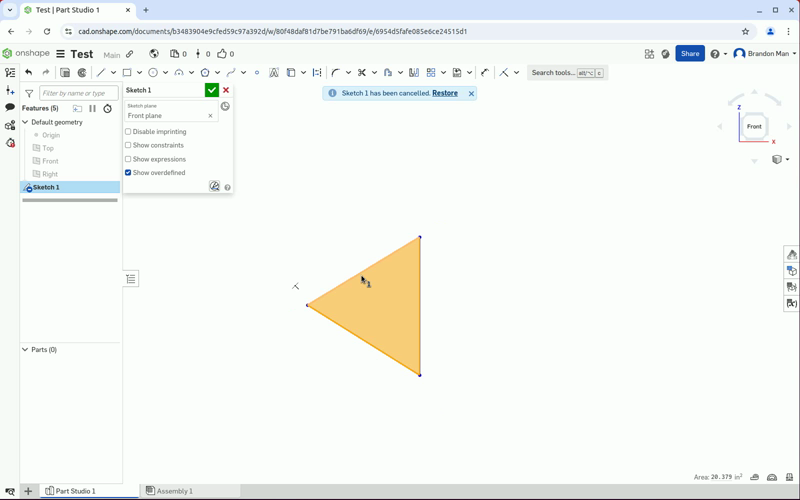
scroll(-6)
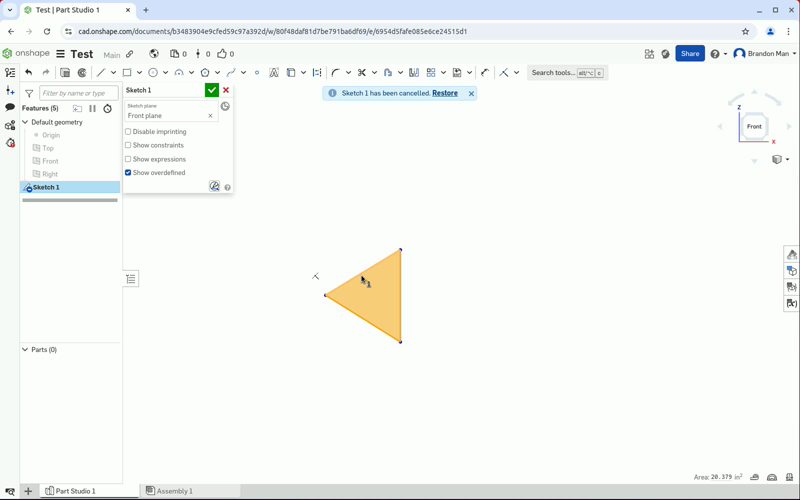
scroll(-6)
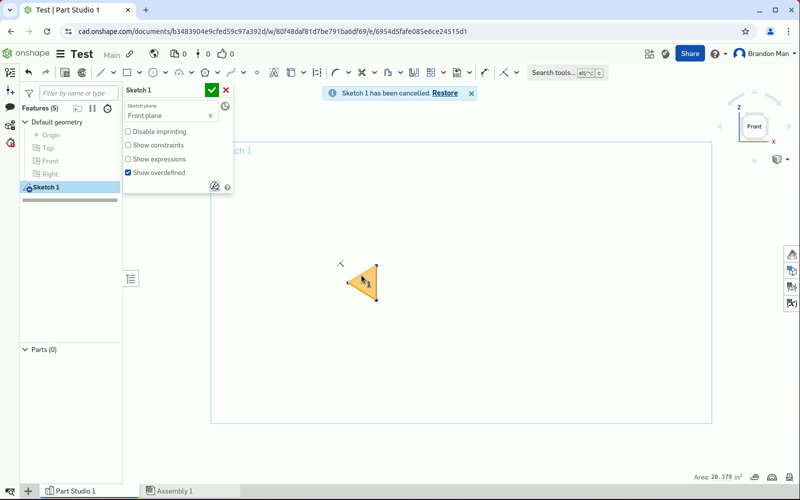
mouse_move(73, 352)
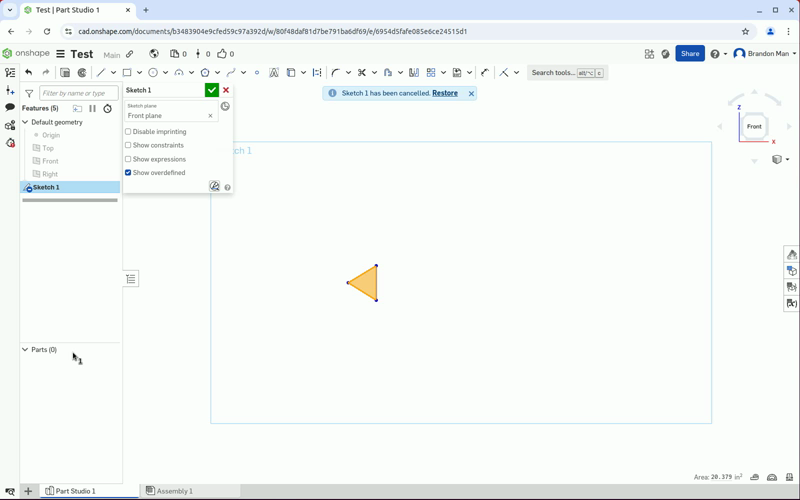
key(shift+y)
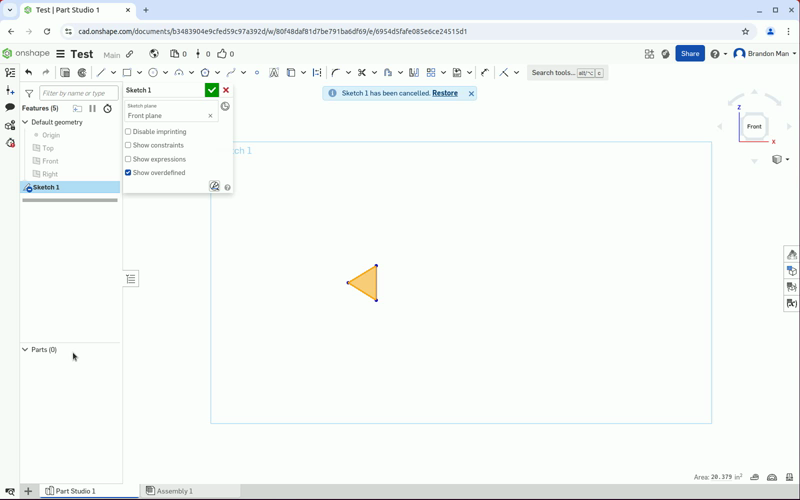
key(shift+e)
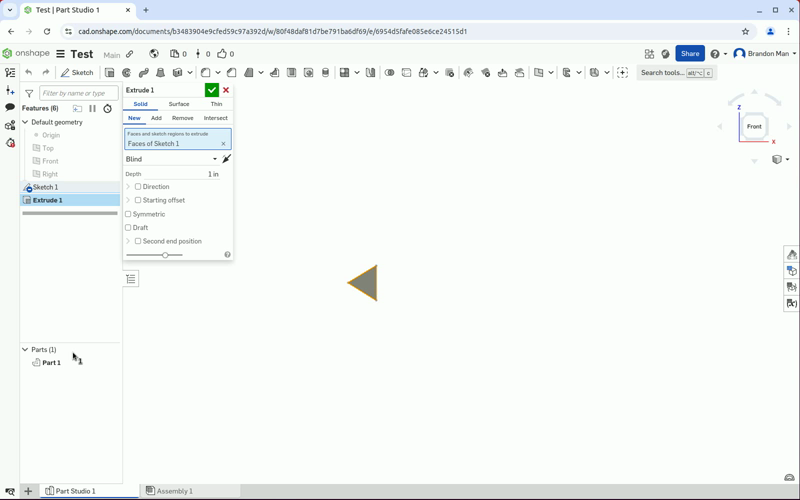
mouse_move(143, 106)
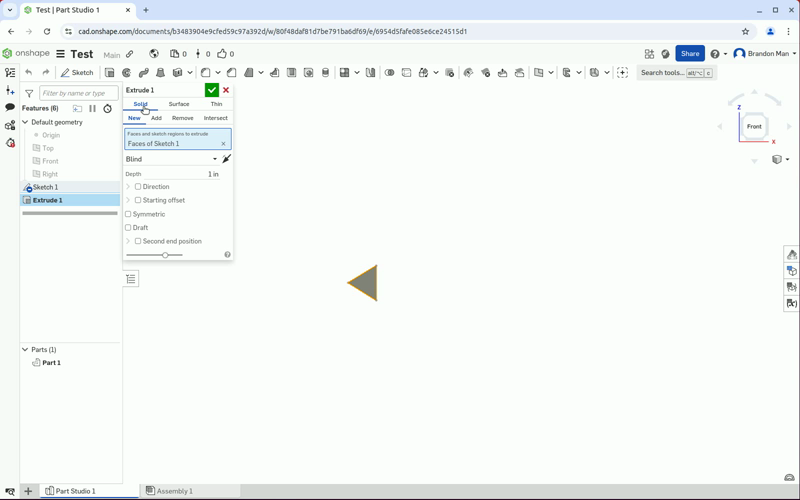
click(143, 106)
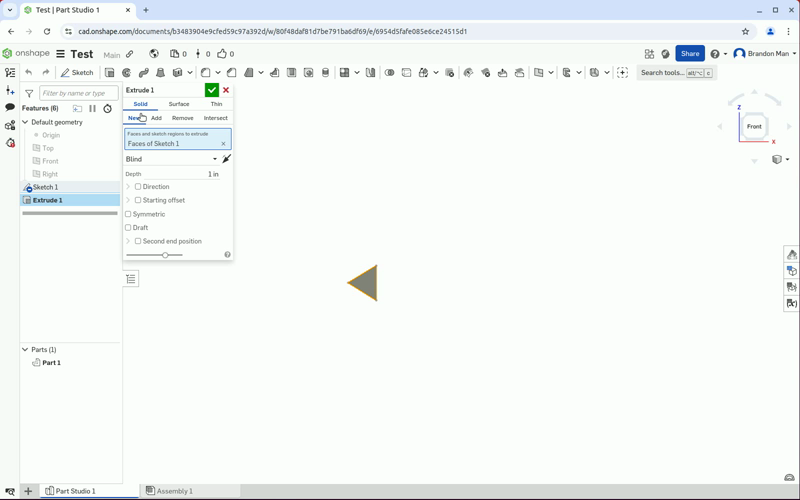
mouse_move(137, 120)
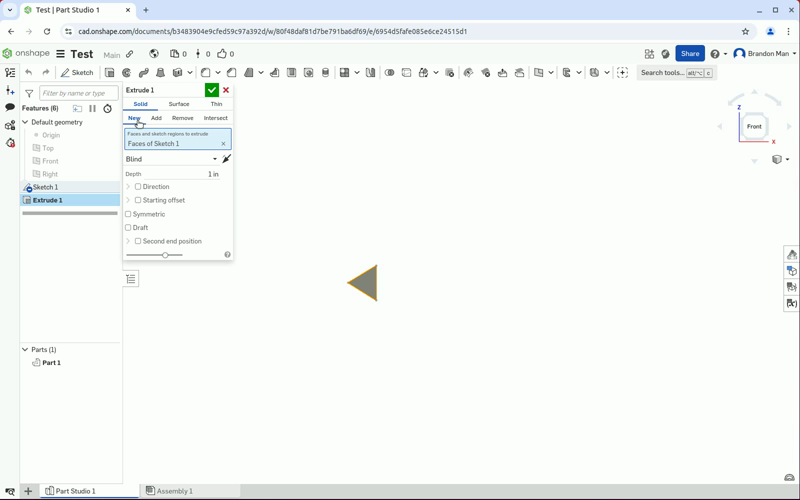
click(137, 120)
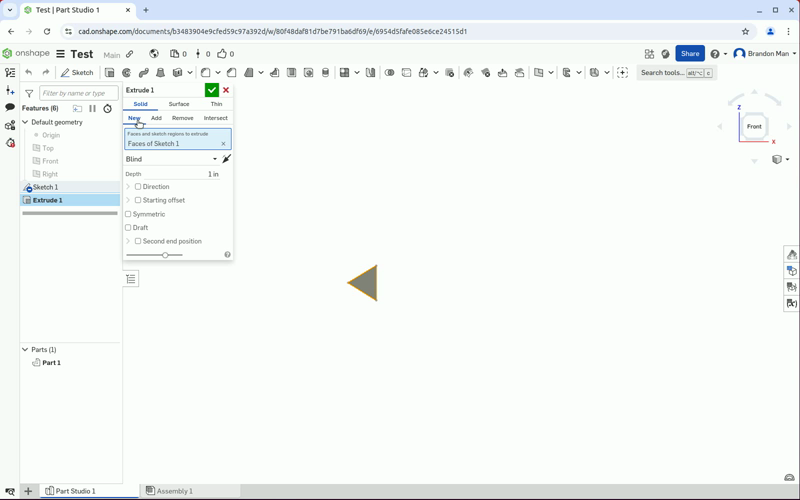
key(tab, 4)
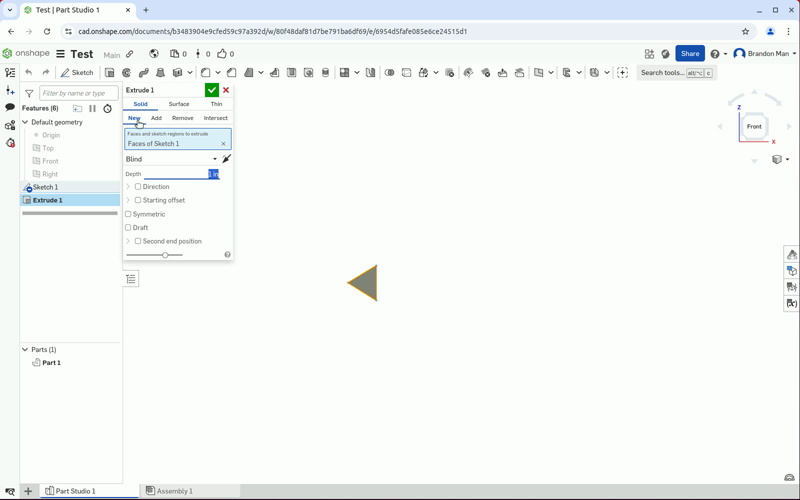
text(1.444)
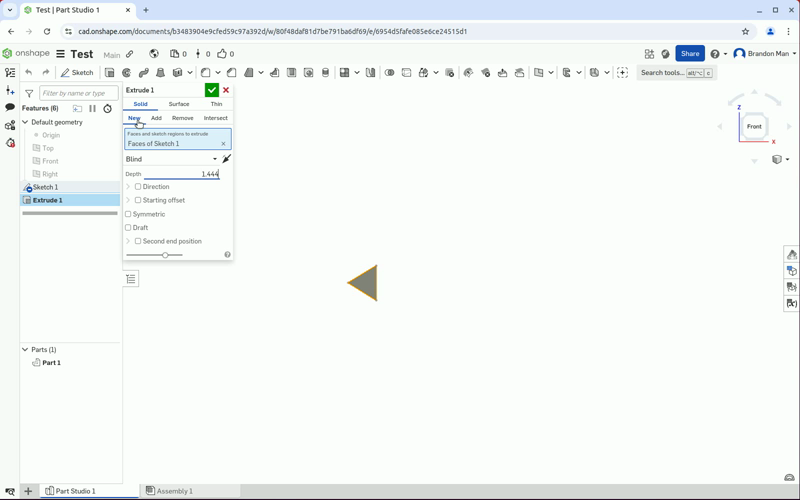
key(enter)
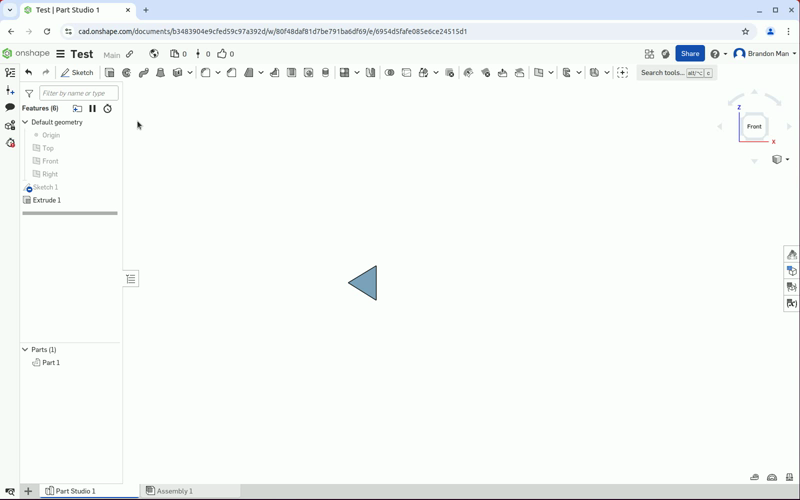
key(shift+h)
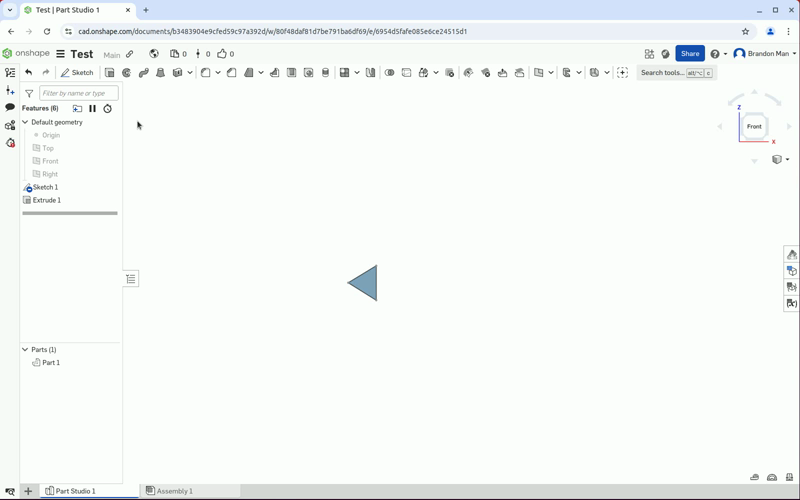
key(shift+h)
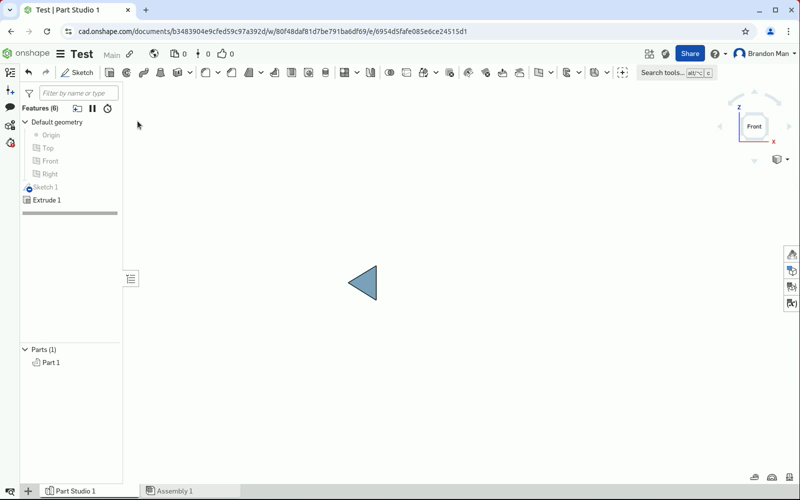
mouse_move(73, 189)
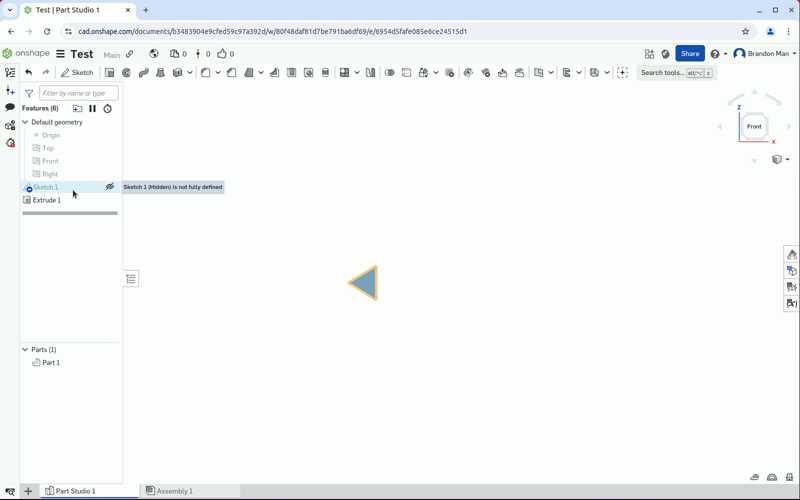
click(73, 189)
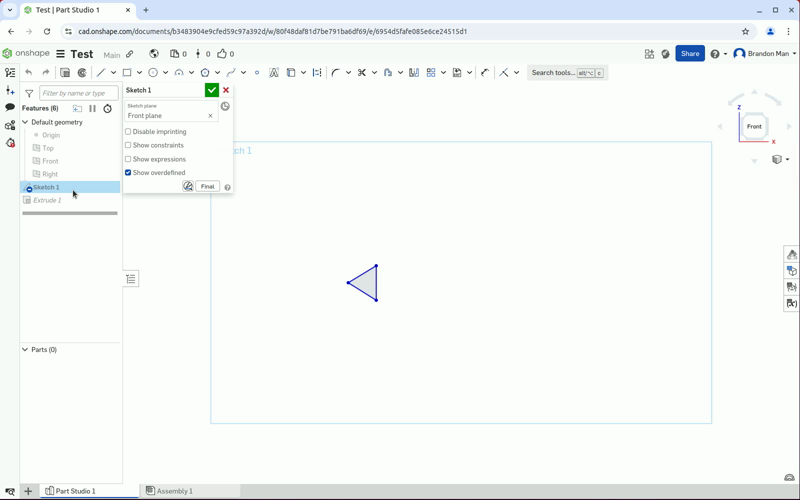
mouse_move(229, 92)
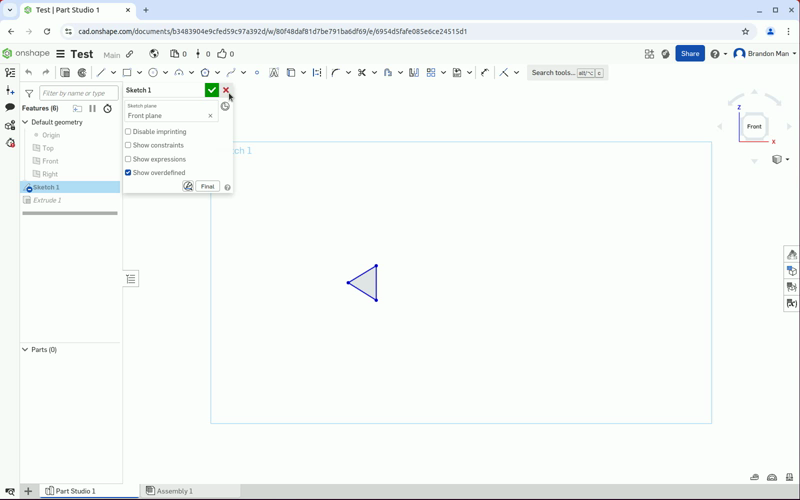
click(229, 92)
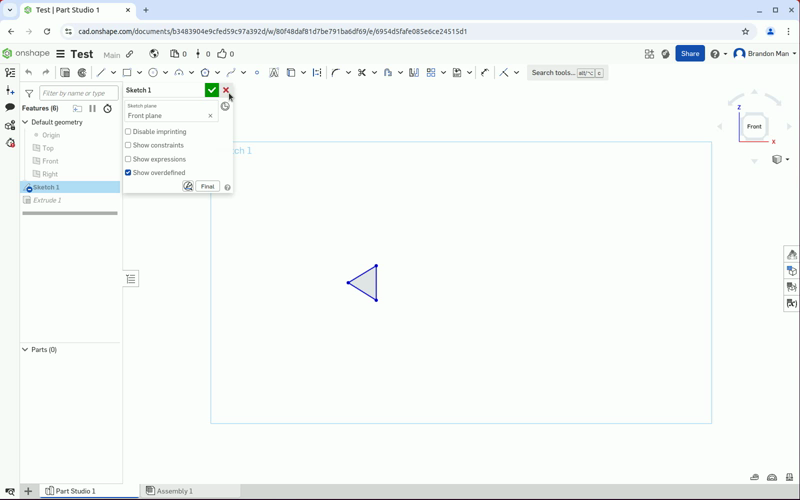
key(shift+s)
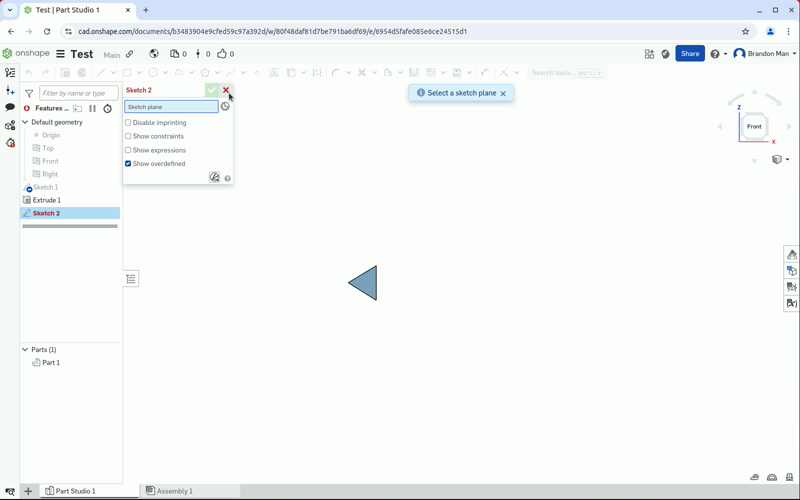
mouse_move(73, 163)
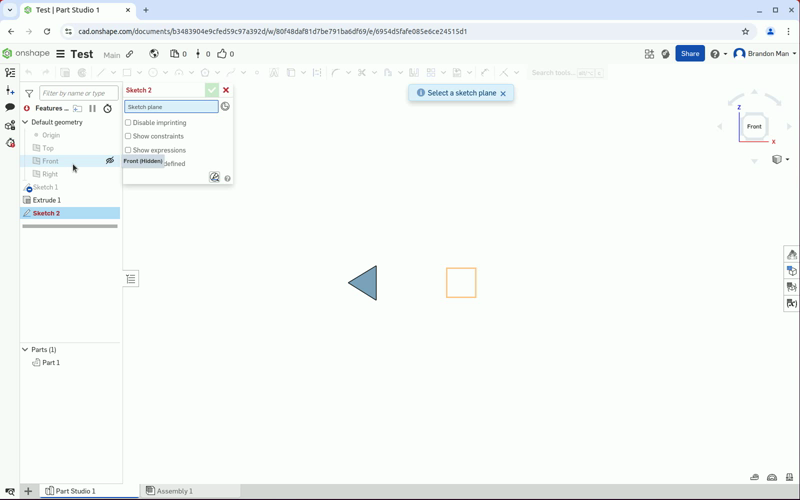
click(73, 163)
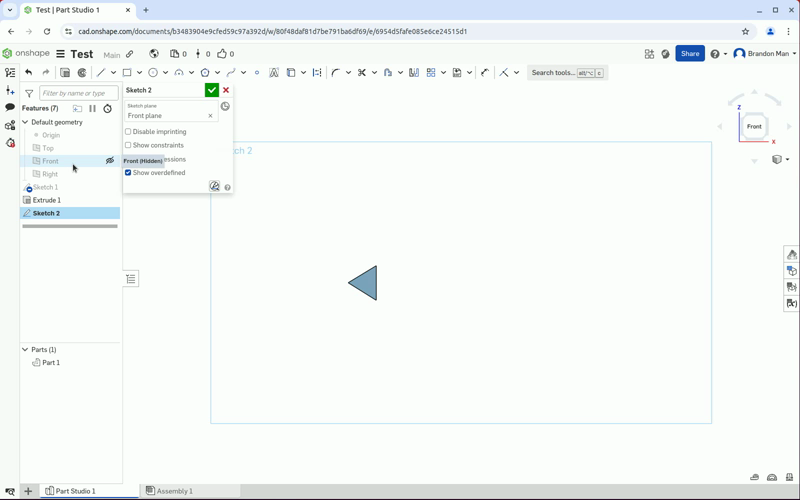
mouse_move(73, 352)
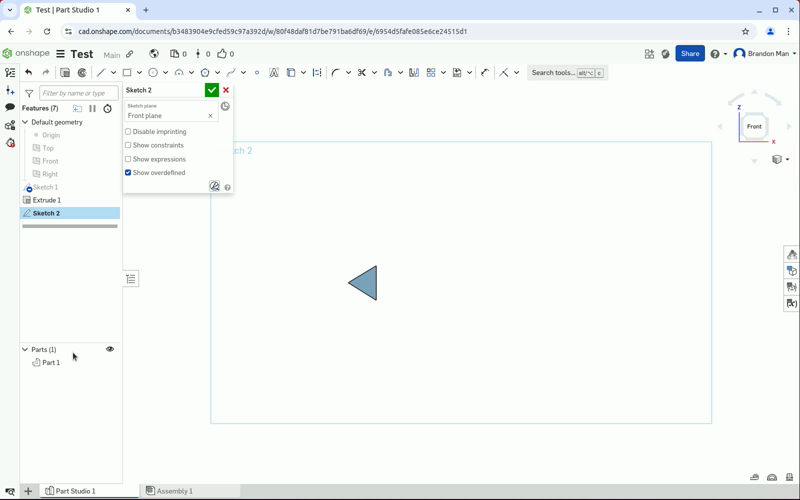
key(y)
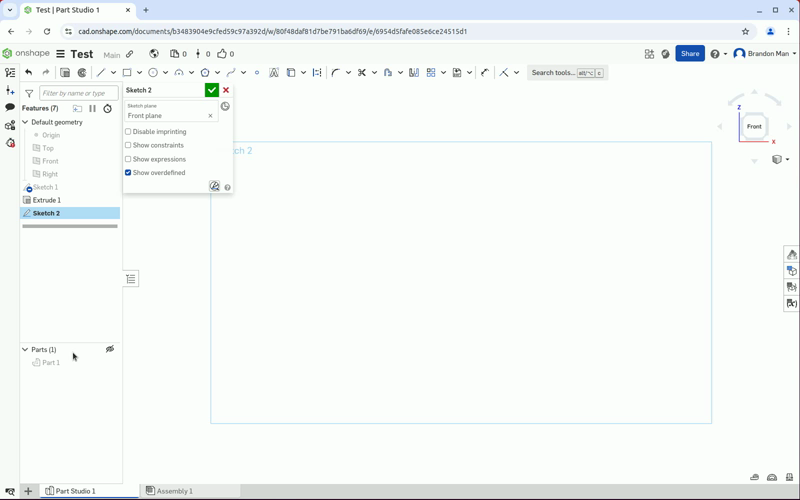
key(l)
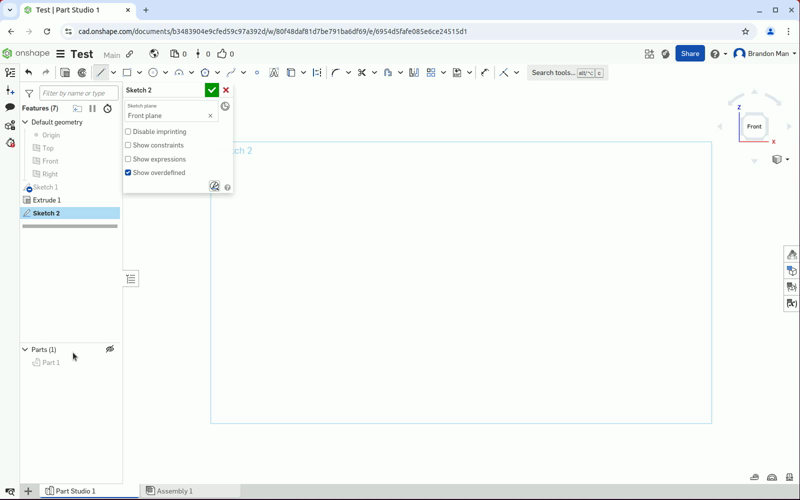
key_down(shift)
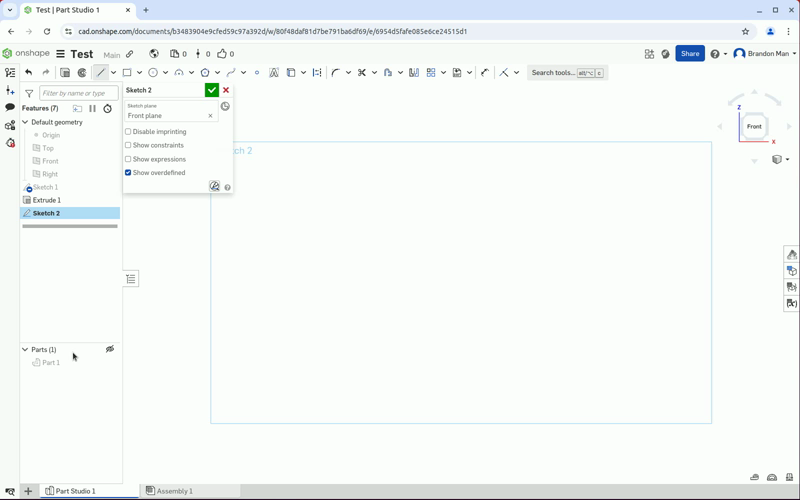
mouse_move(508, 299)
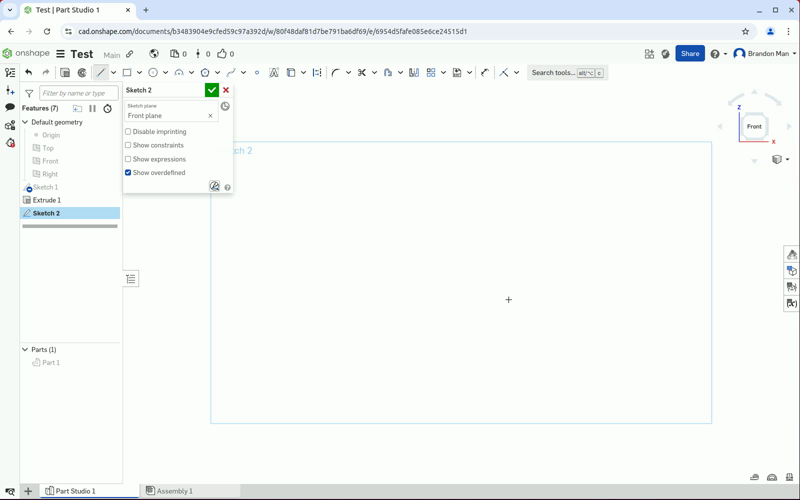
click(508, 299)
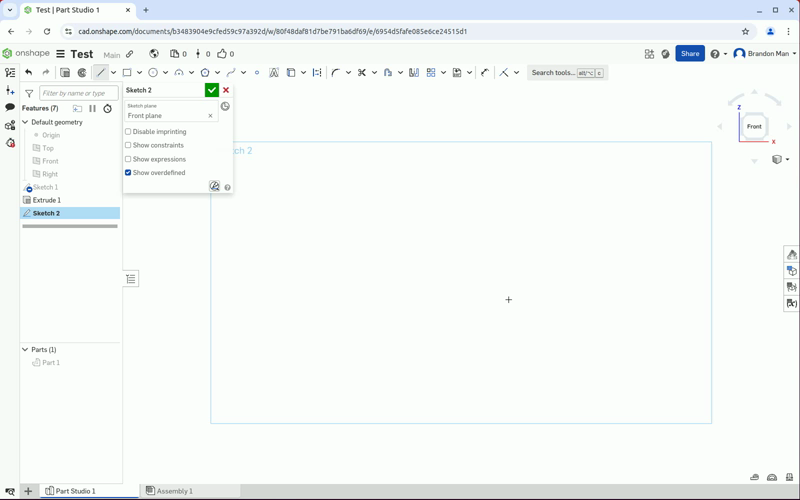
key_up(shift)
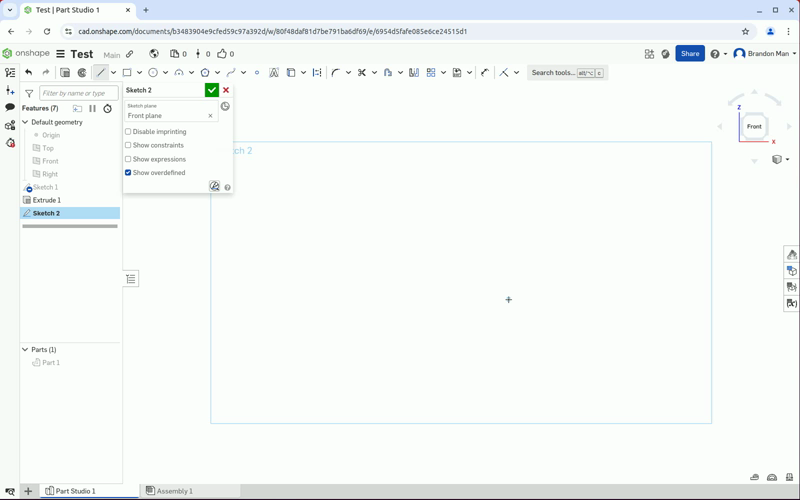
key_down(shift)
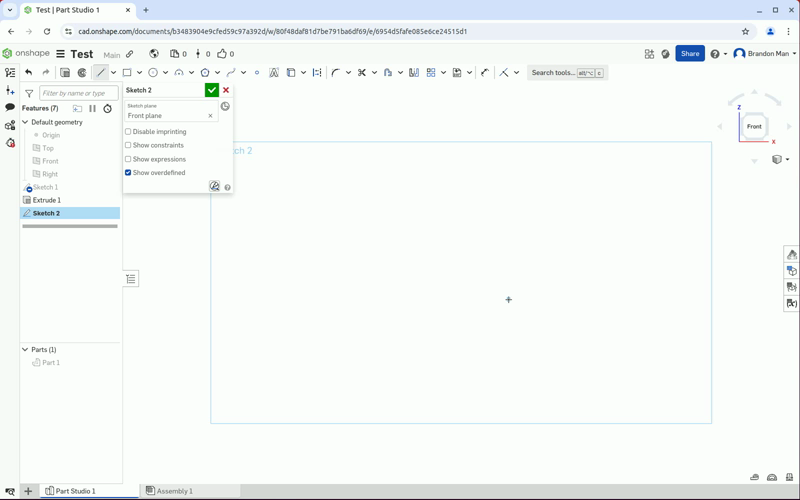
mouse_move(538, 299)
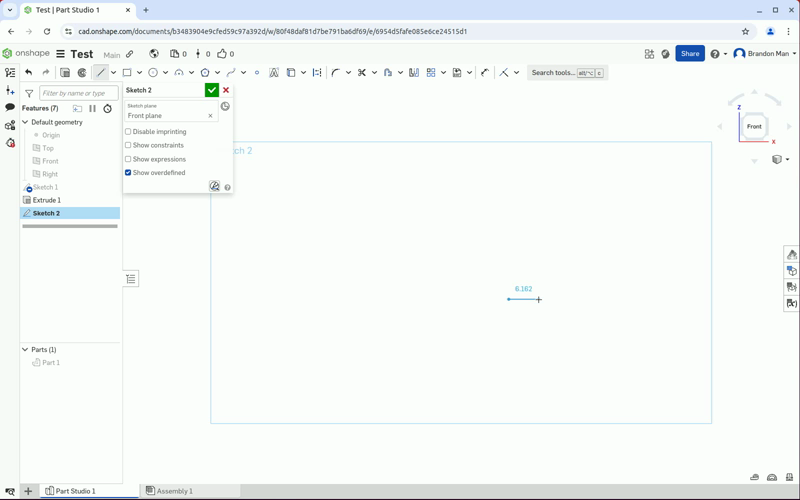
mouse_move(536, 281)
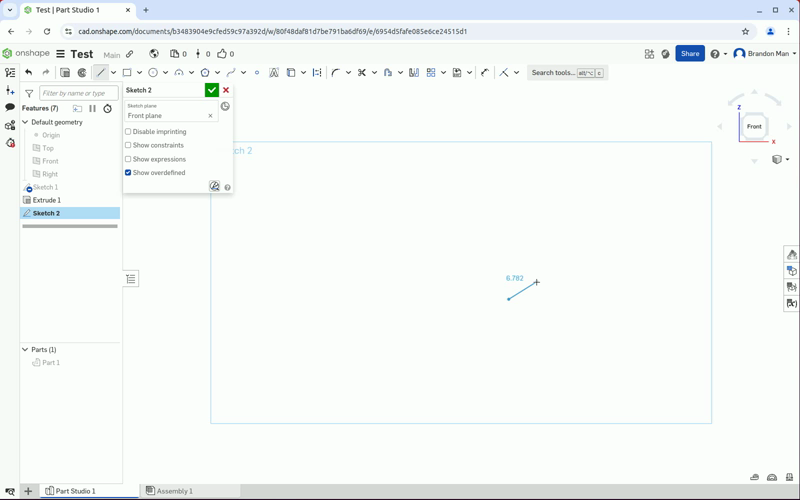
click(536, 281)
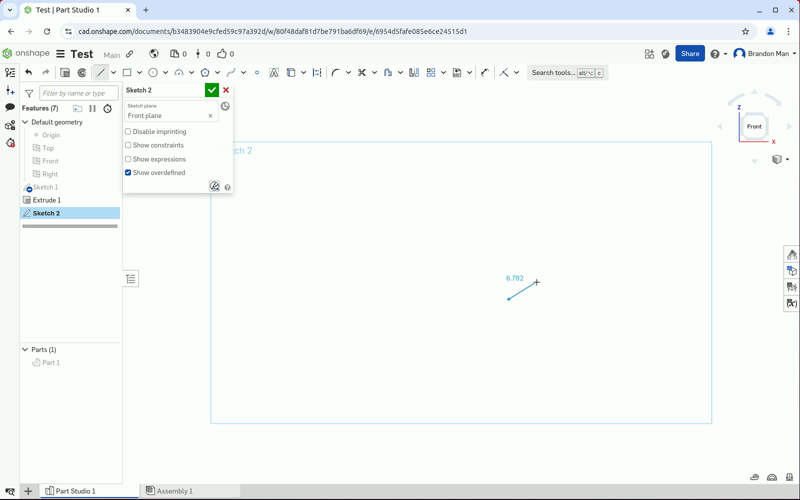
key_up(shift)
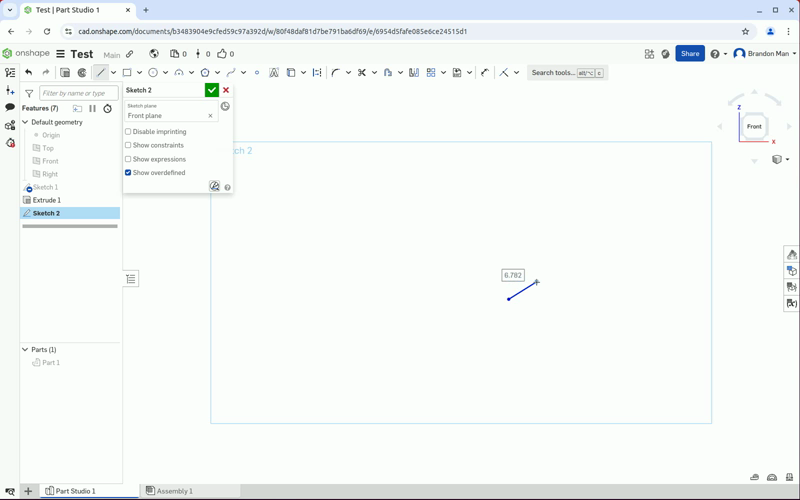
key_down(shift)
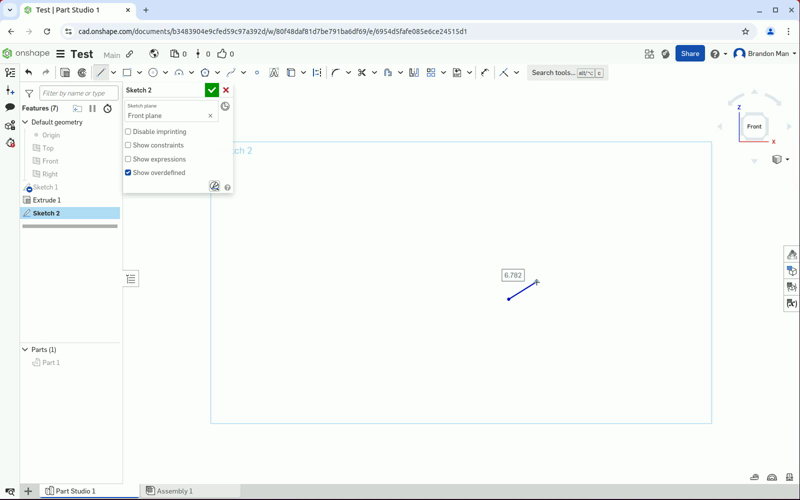
mouse_move(566, 281)
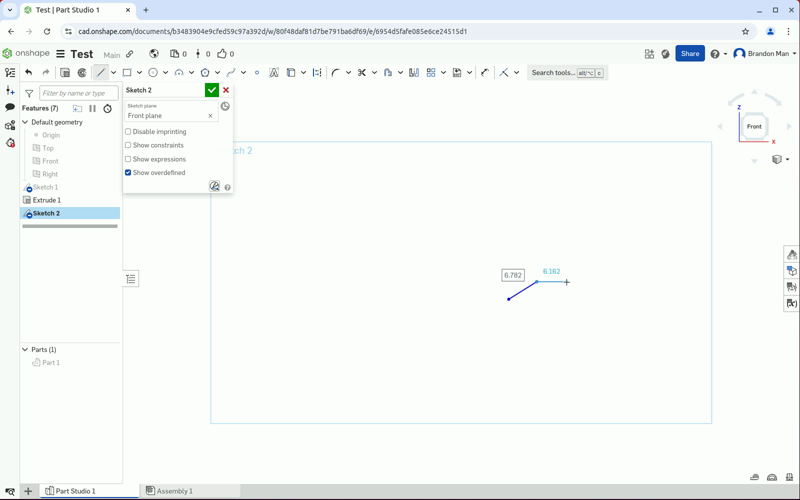
mouse_move(508, 264)
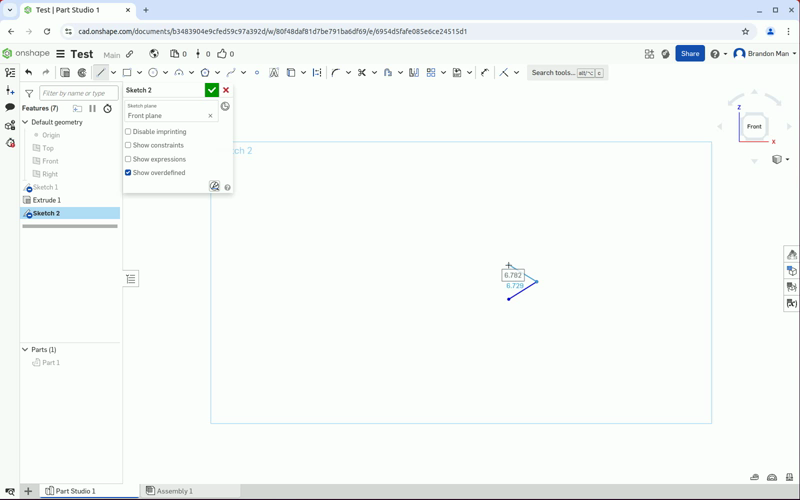
click(508, 264)
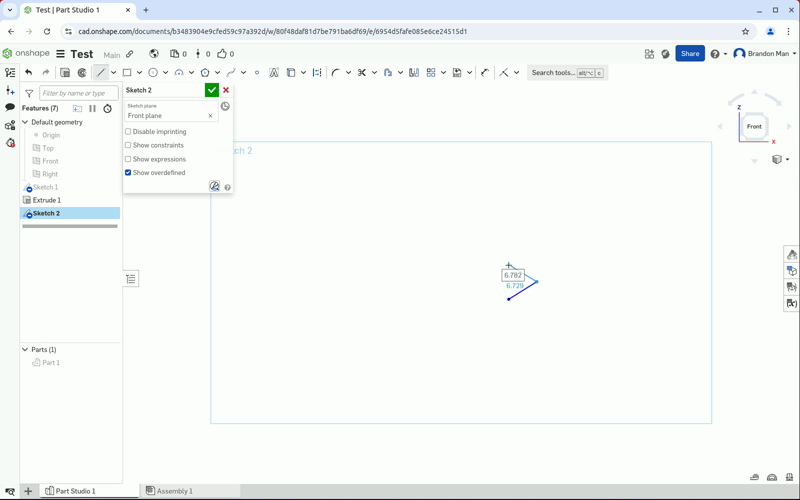
key_up(shift)
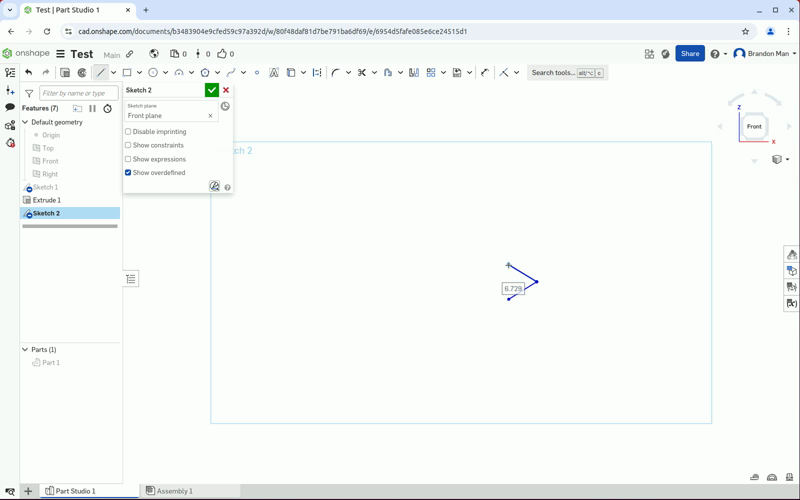
mouse_move(538, 264)
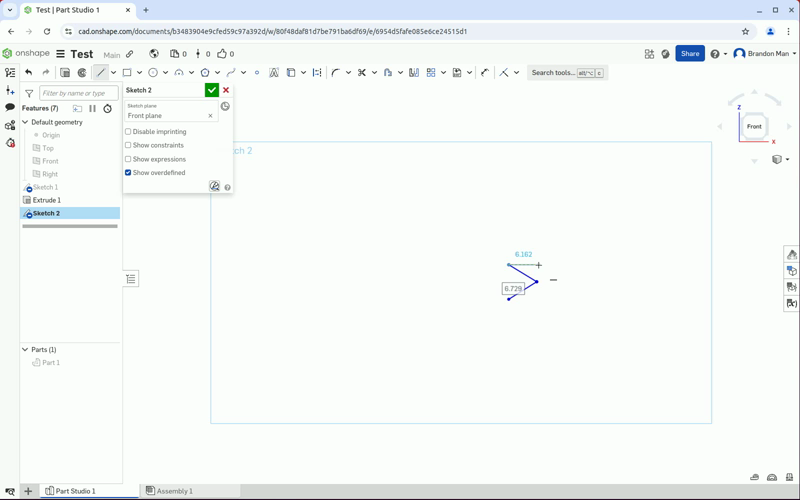
key_down(shift)
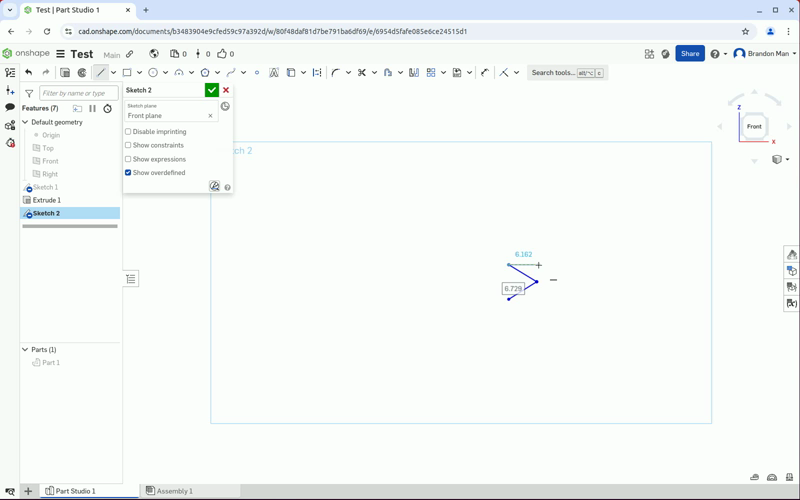
mouse_move(508, 299)
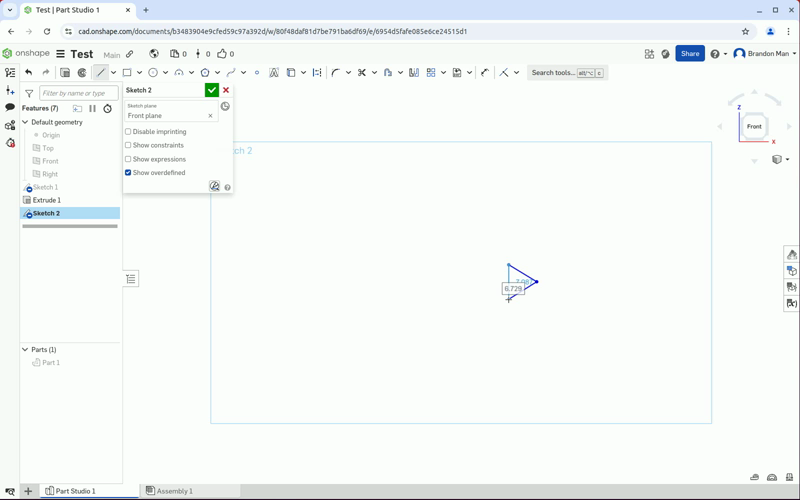
key_up(shift)
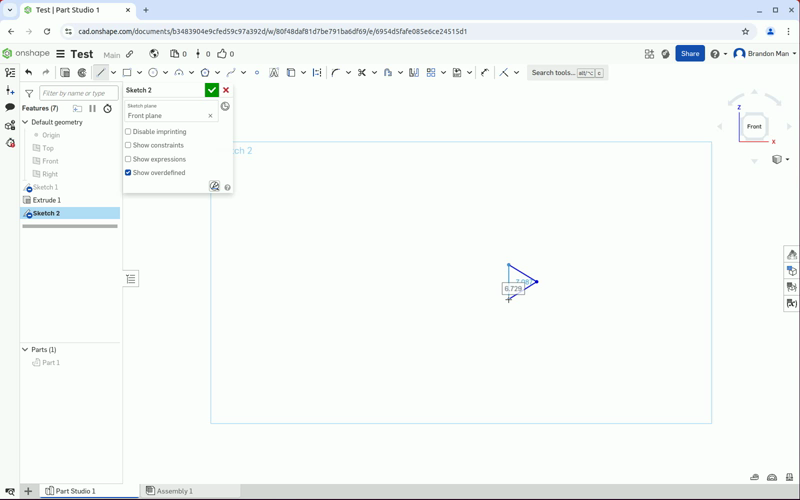
click(508, 299)
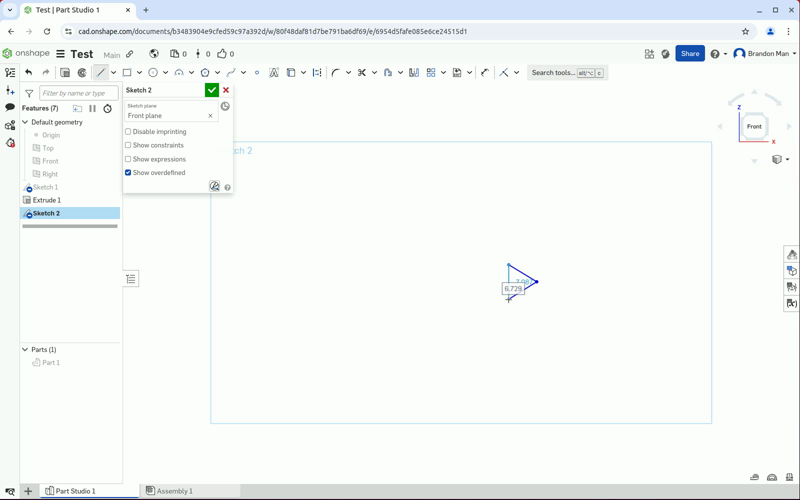
key(esc)
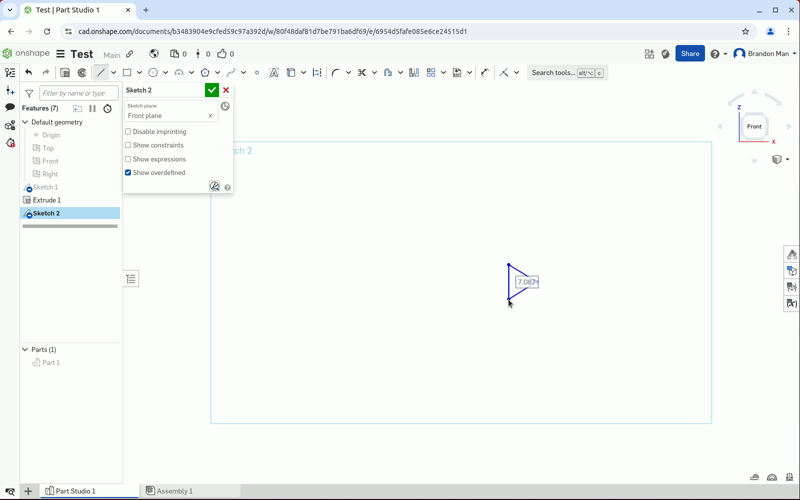
mouse_move(515, 275)
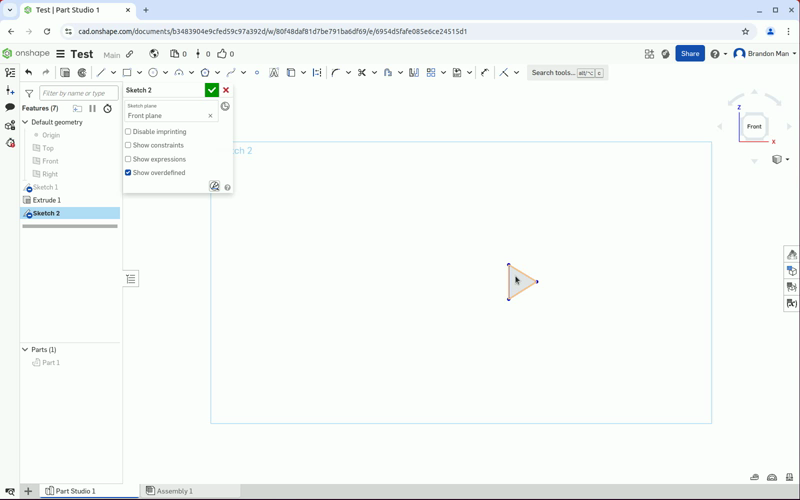
scroll(6)
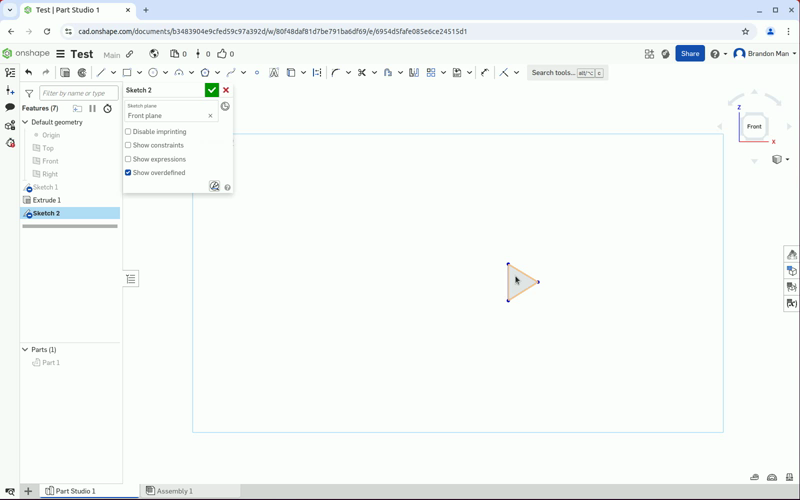
scroll(6)
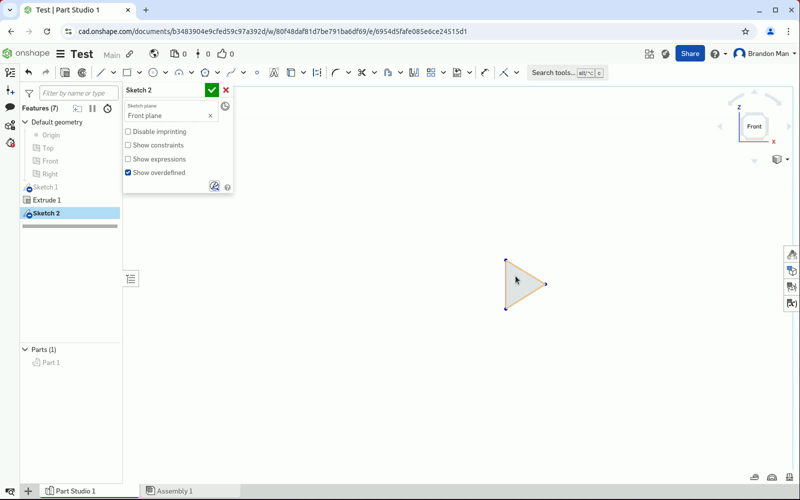
scroll(6)
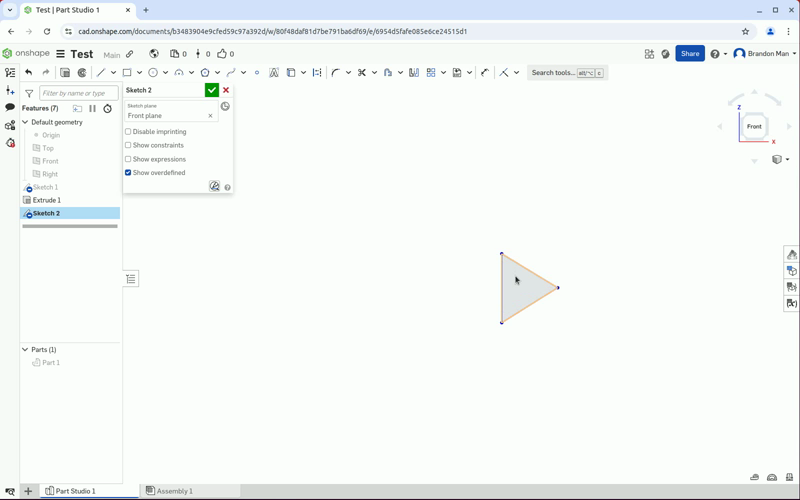
scroll(6)
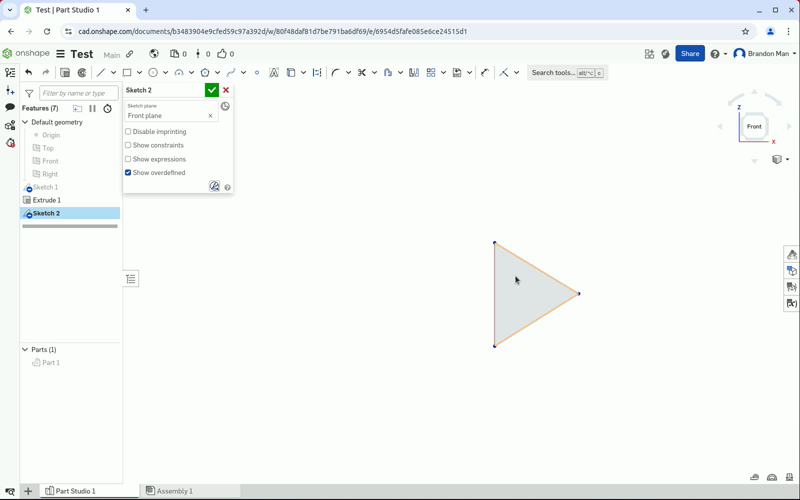
scroll(6)
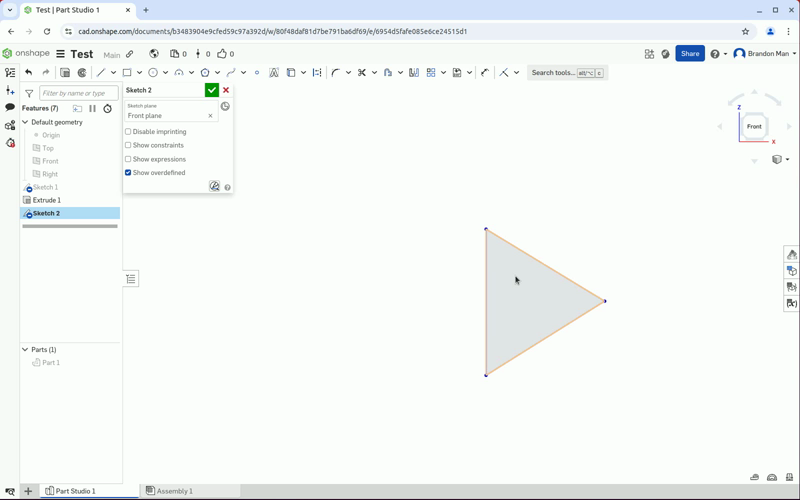
scroll(6)
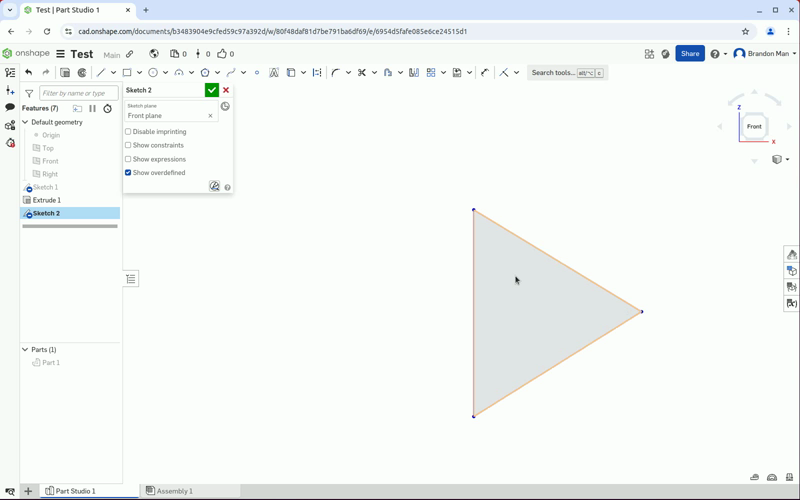
scroll(6)
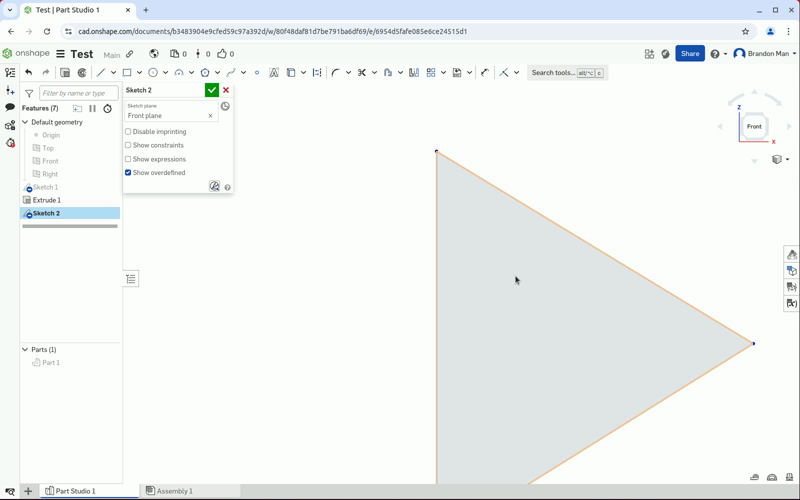
click(515, 275)
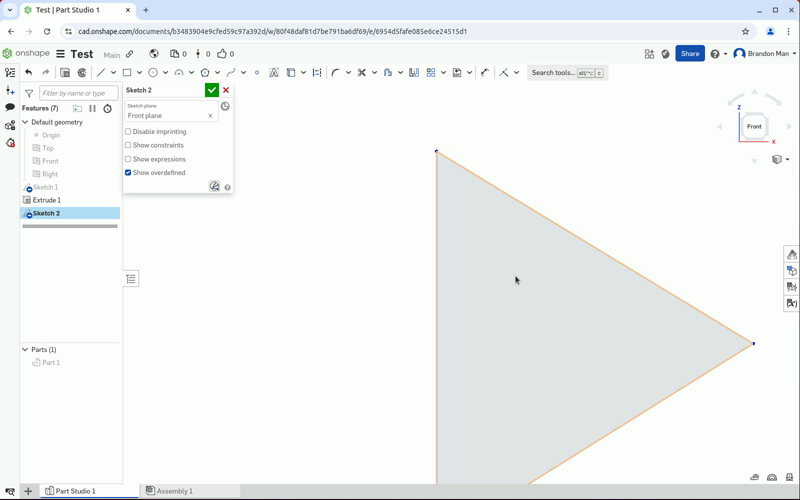
scroll(-6)
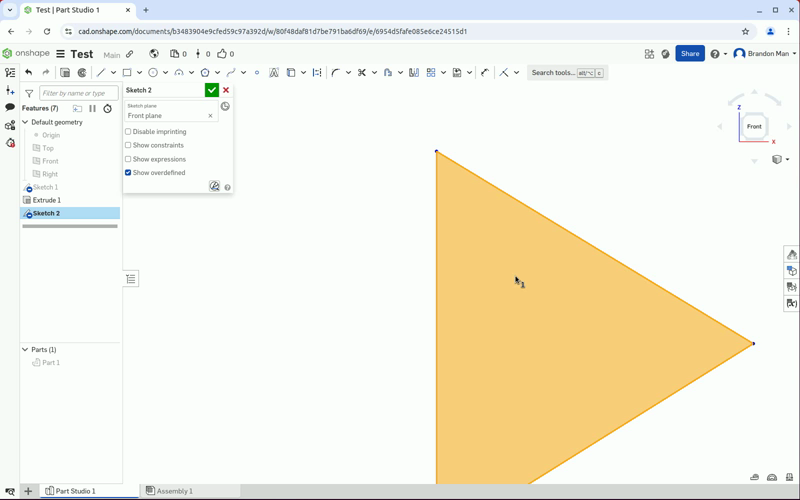
scroll(-6)
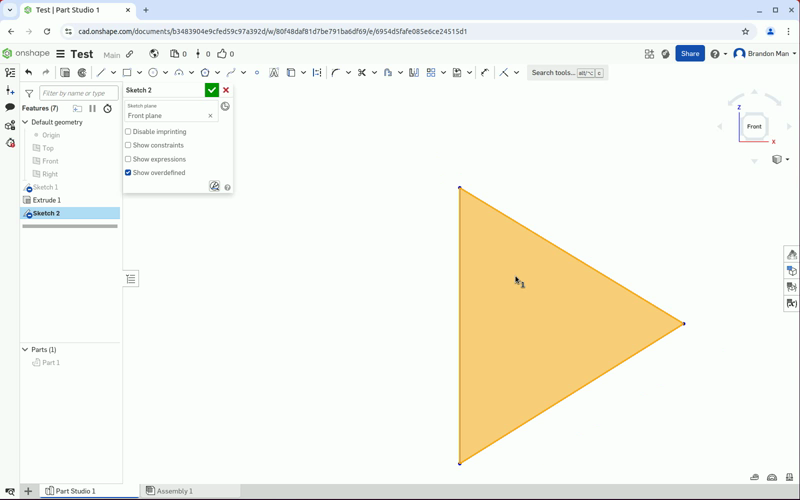
scroll(-6)
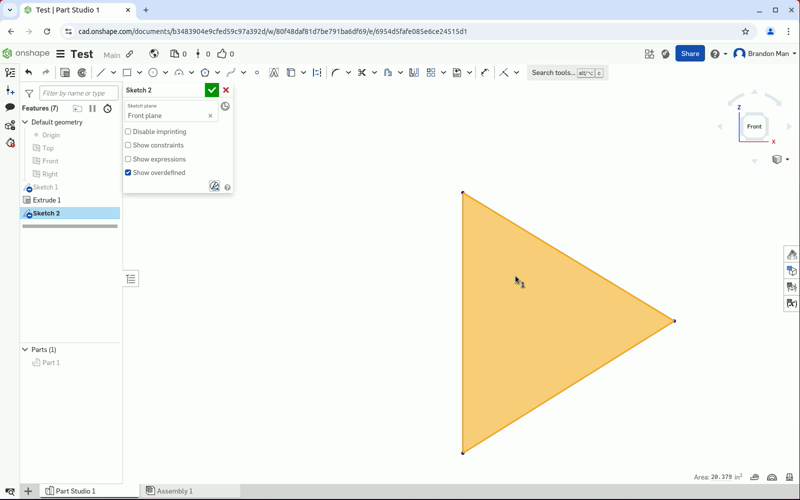
scroll(-6)
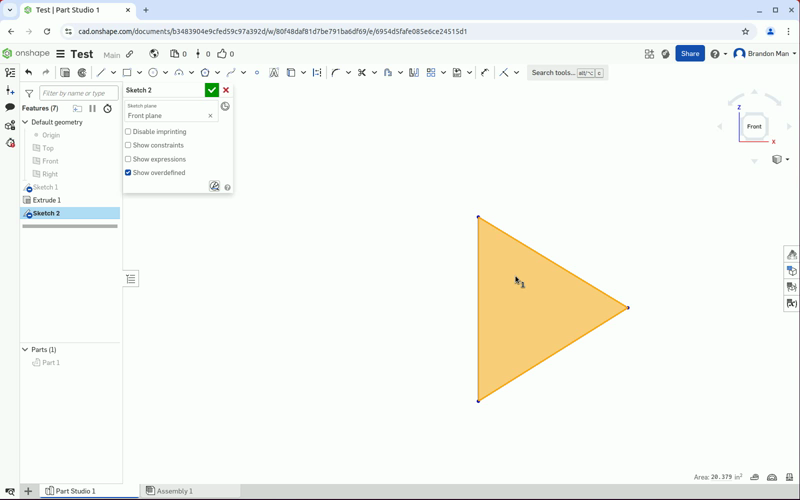
scroll(-6)
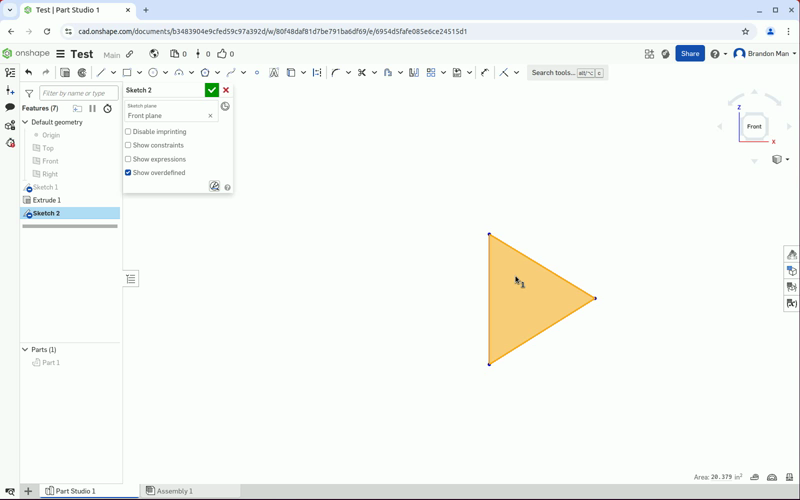
scroll(-6)
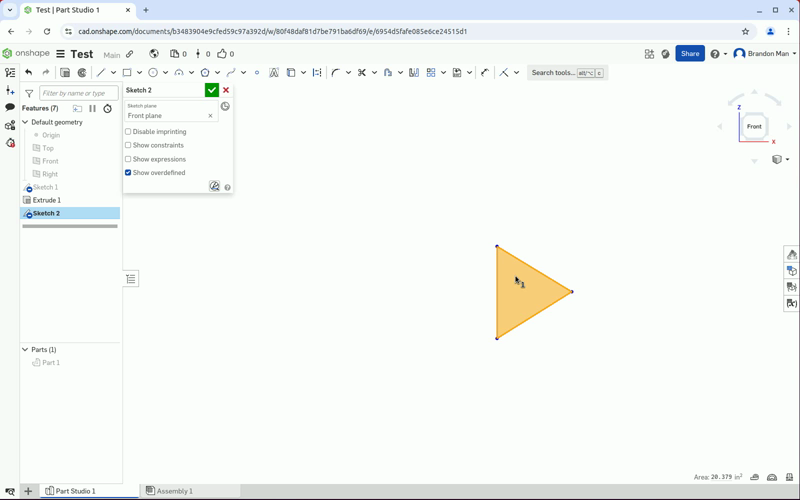
scroll(-6)
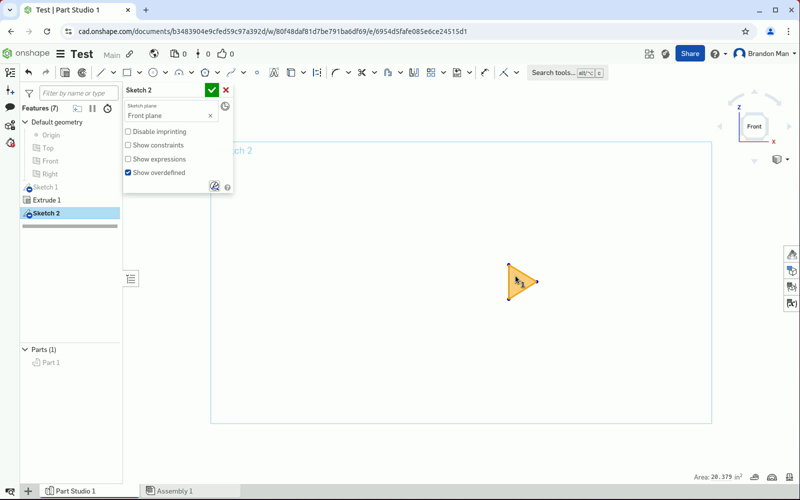
mouse_move(73, 352)
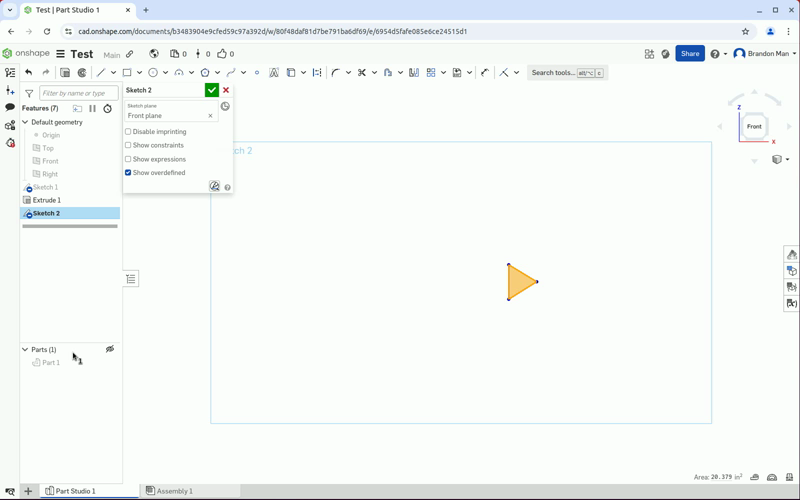
key(shift+y)
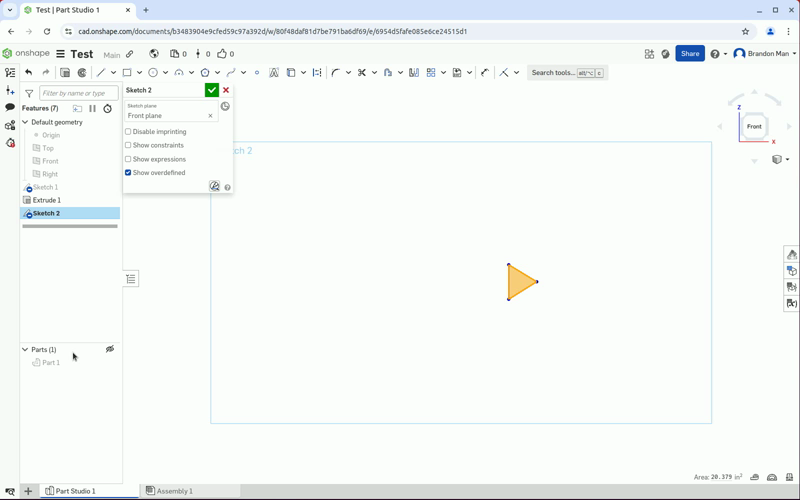
key(shift+e)
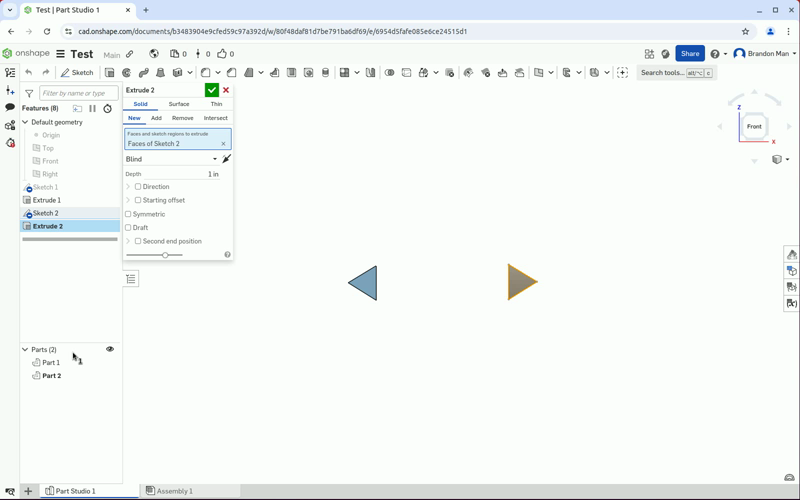
mouse_move(143, 106)
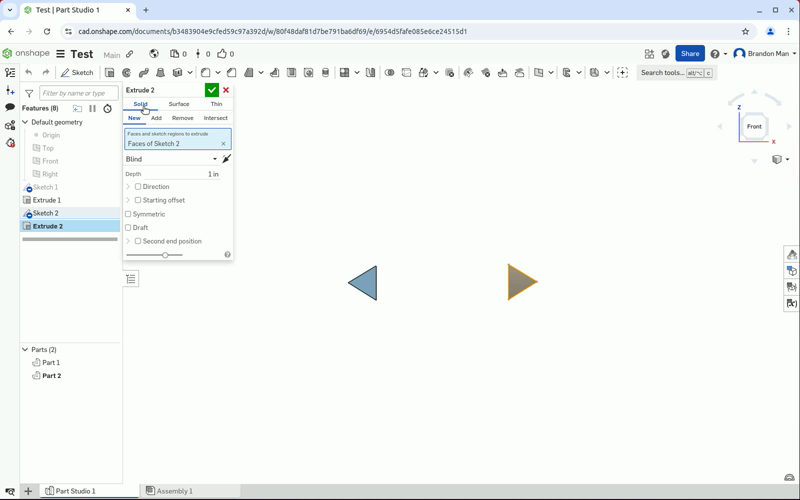
click(143, 106)
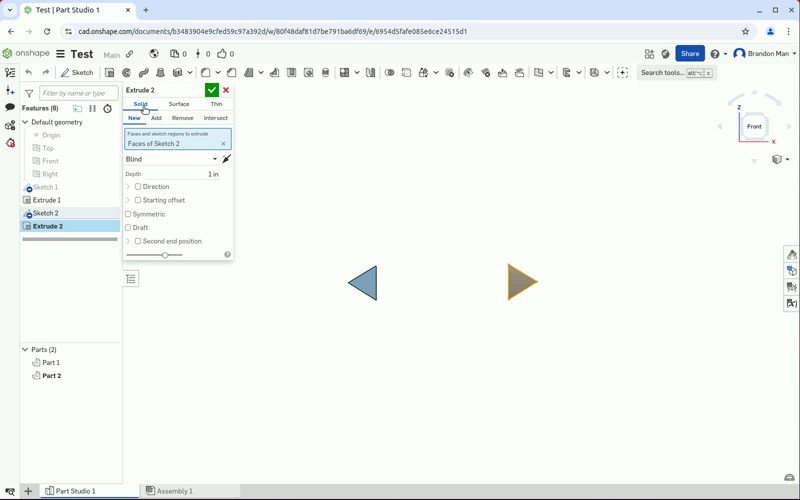
mouse_move(137, 120)
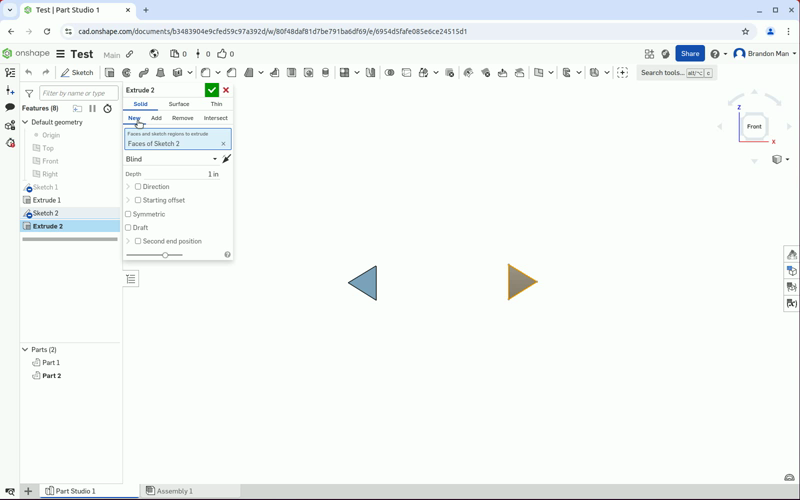
click(137, 120)
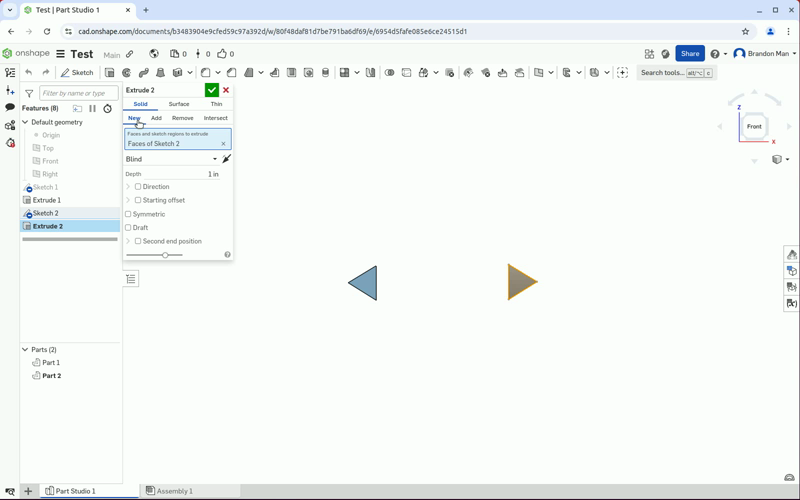
key(tab, 4)
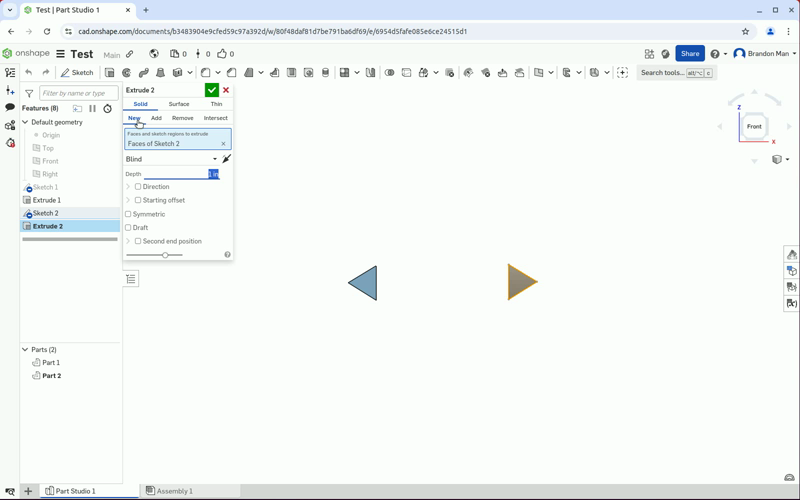
text(1.444)
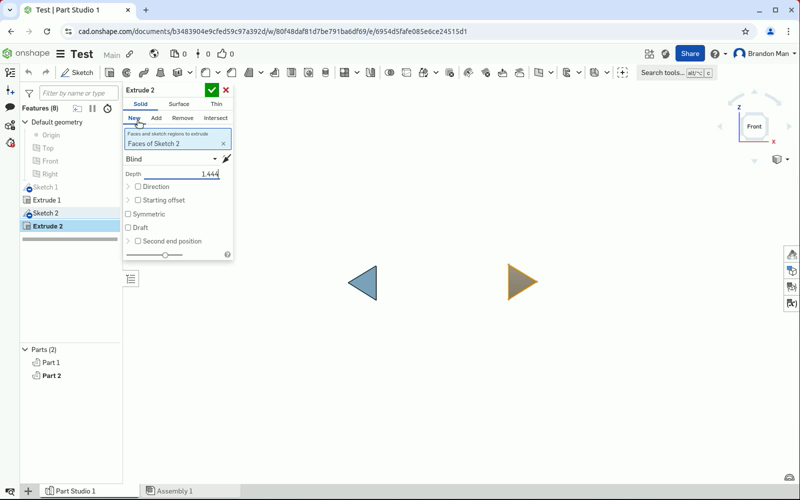
key(enter)
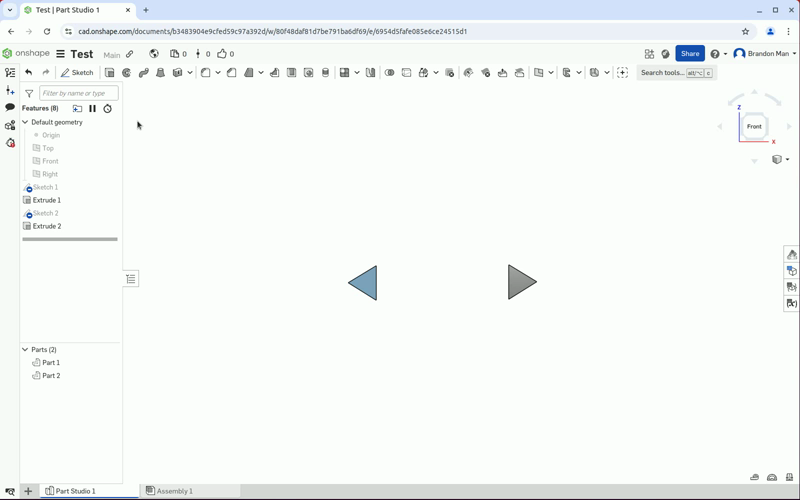
key(shift+h)
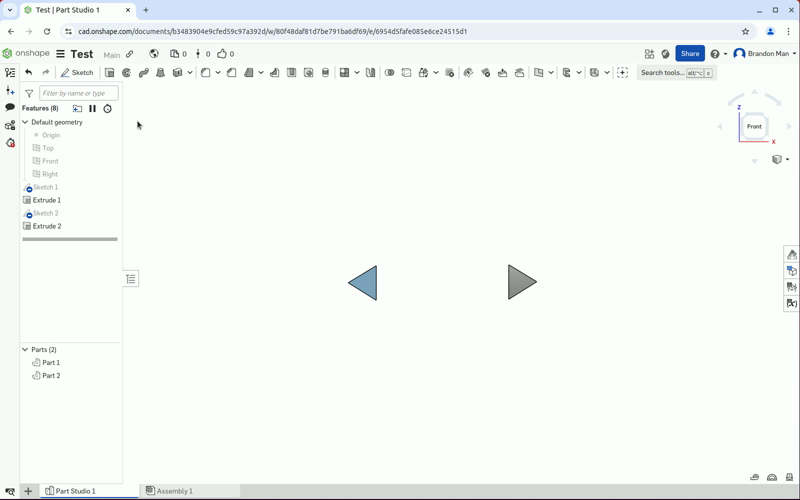
key(shift+h)
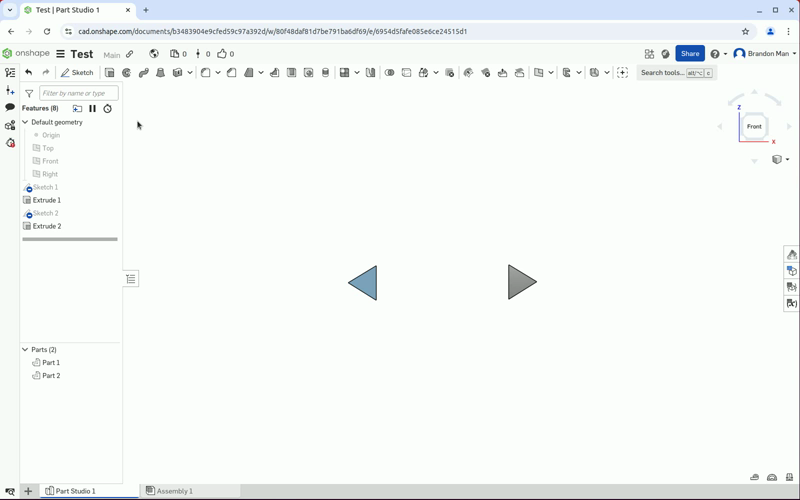
mouse_move(73, 189)
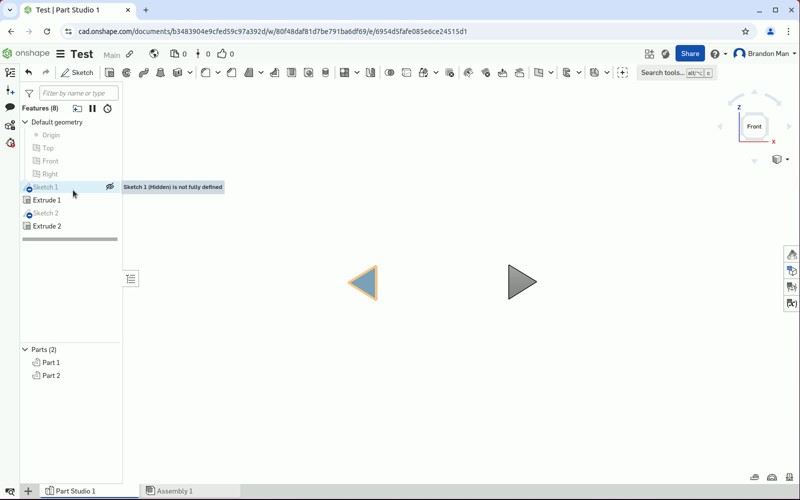
click(73, 189)
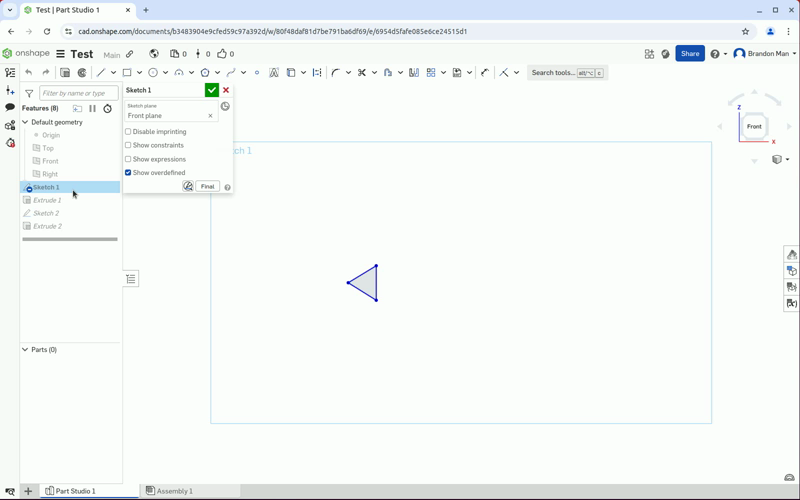
mouse_move(229, 92)
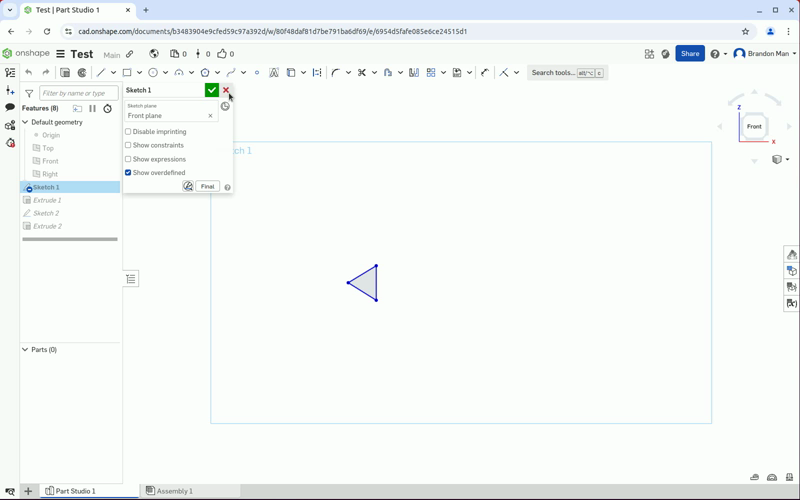
click(229, 92)
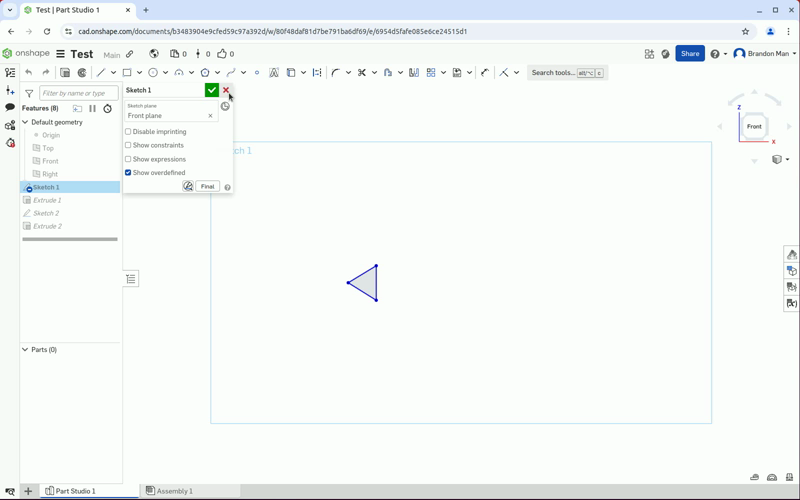
key(shift+s)
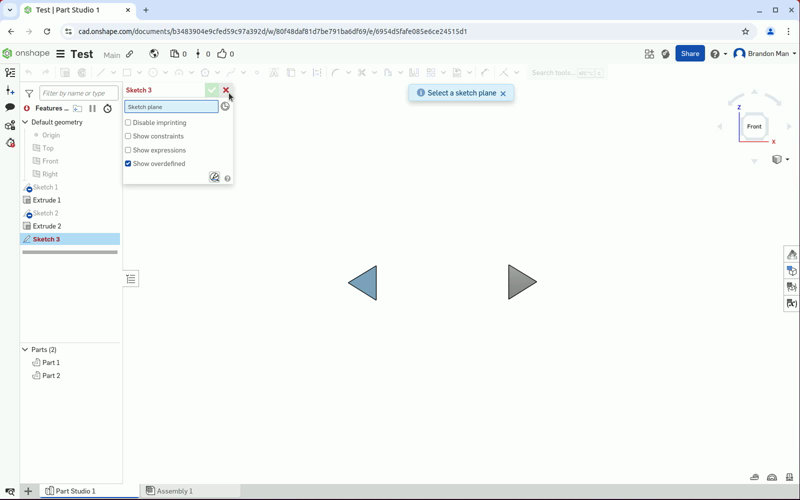
mouse_move(73, 163)
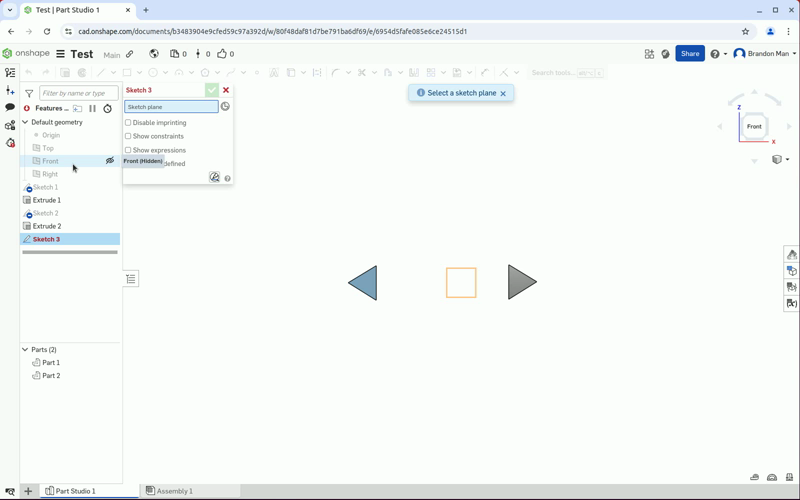
click(73, 163)
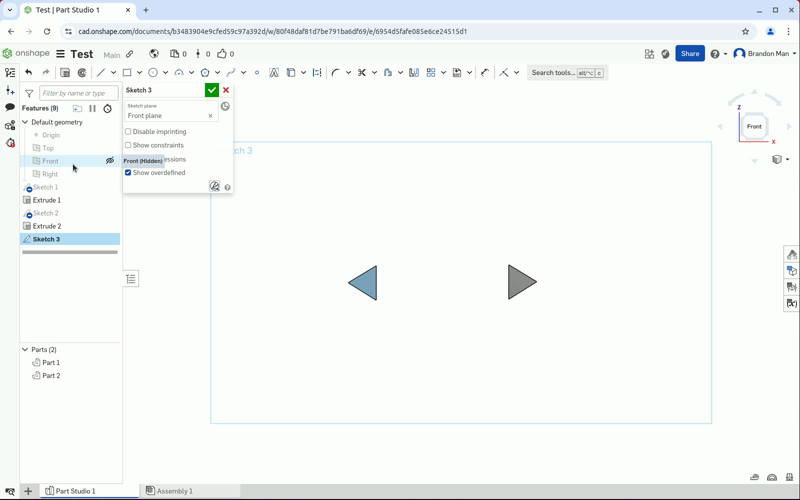
mouse_move(73, 352)
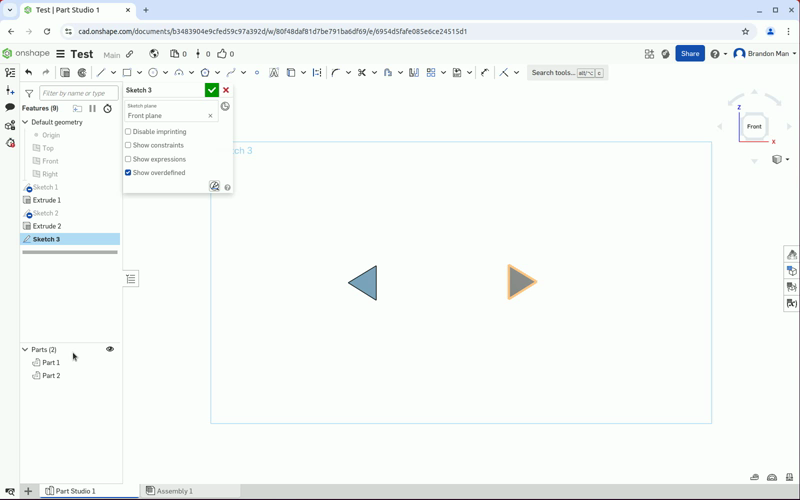
key(y)
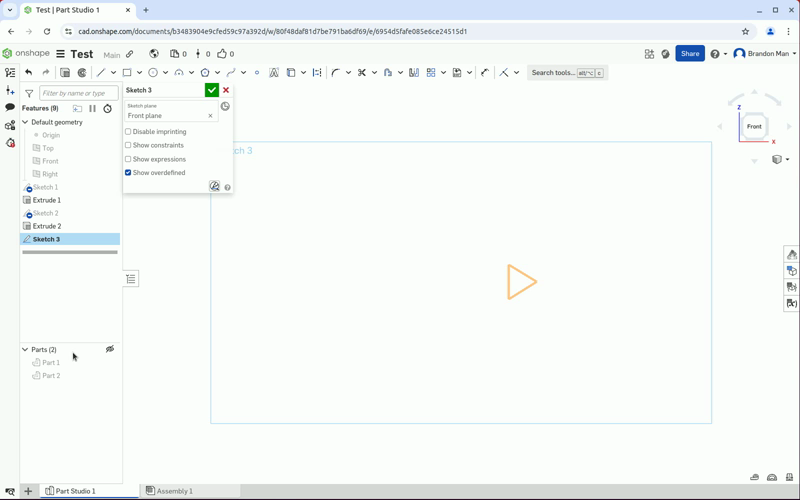
key(l)
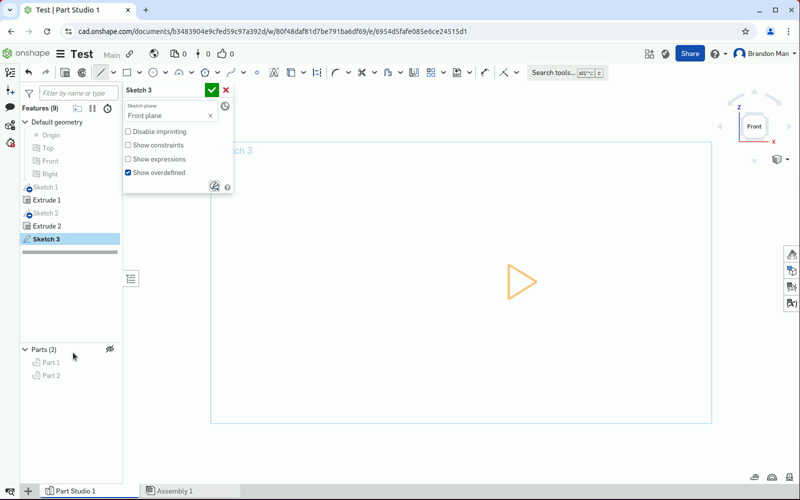
key_down(shift)
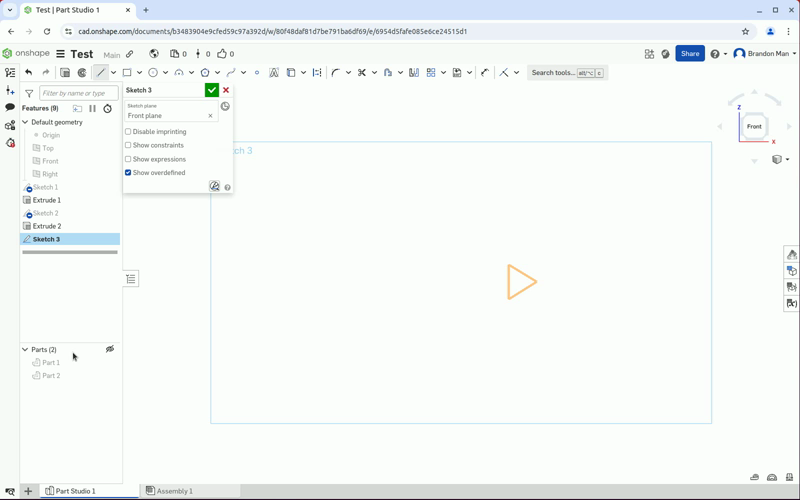
mouse_move(375, 299)
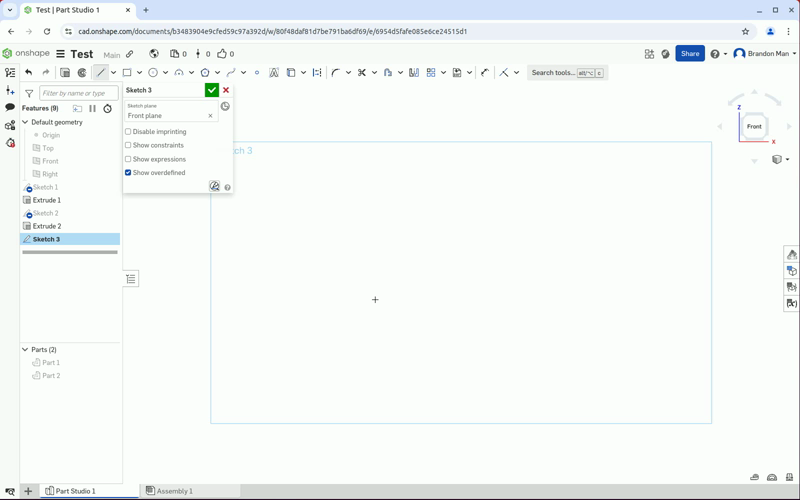
click(375, 299)
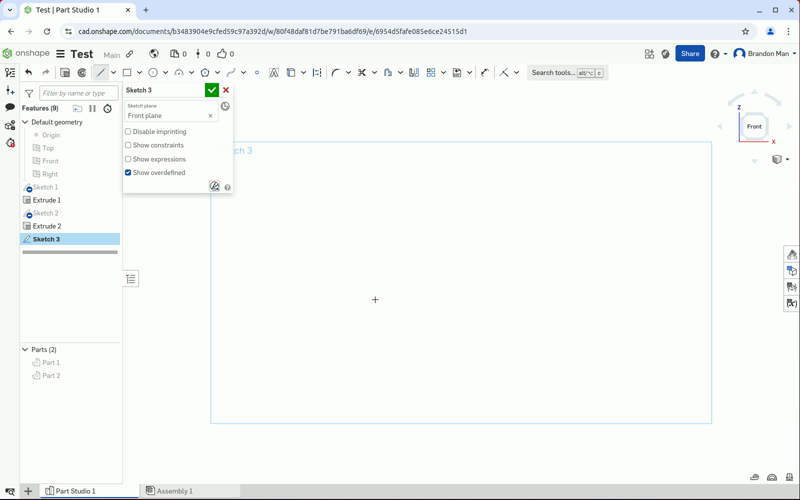
key_up(shift)
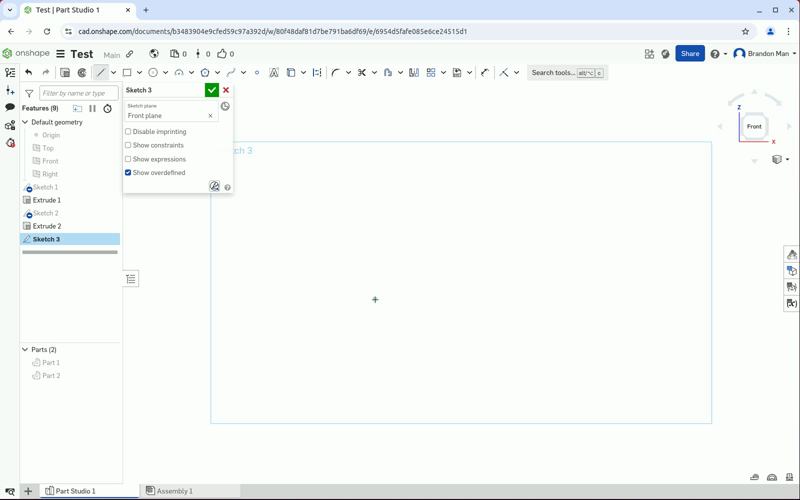
key_down(shift)
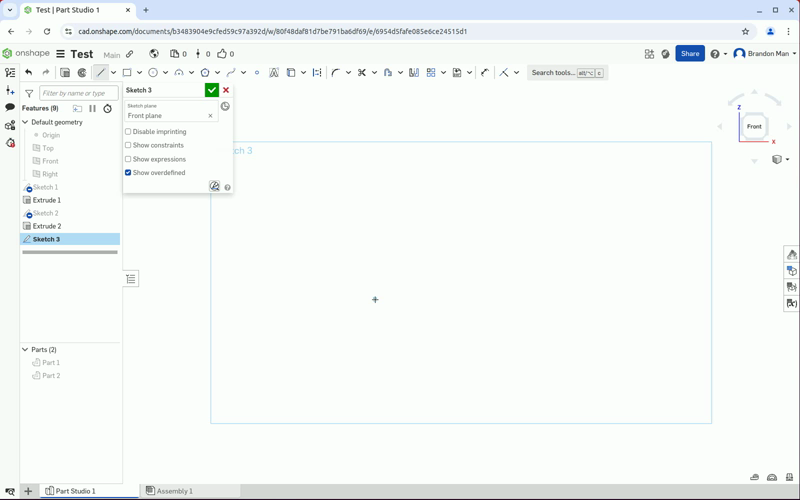
mouse_move(508, 299)
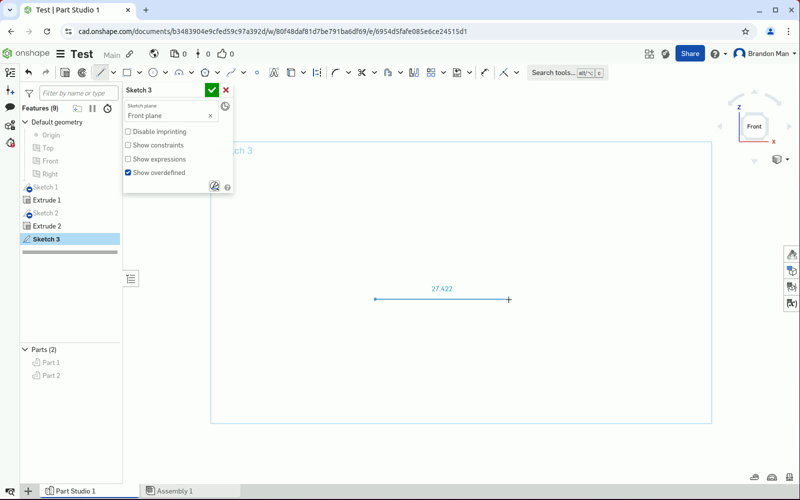
click(508, 299)
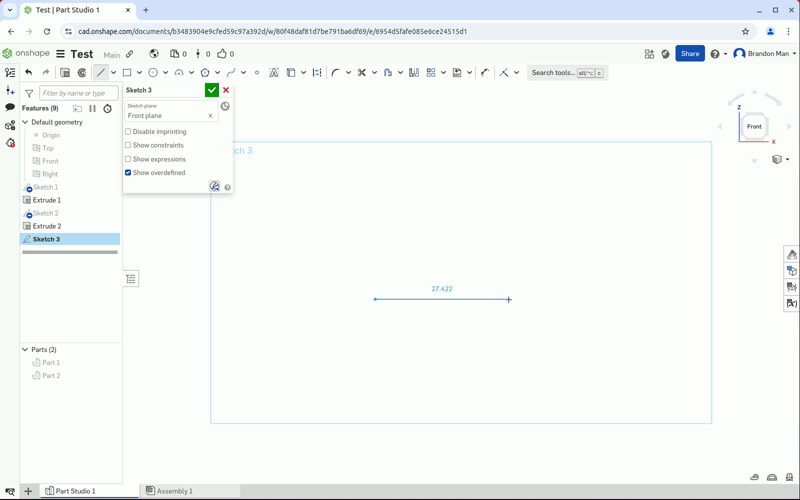
key_up(shift)
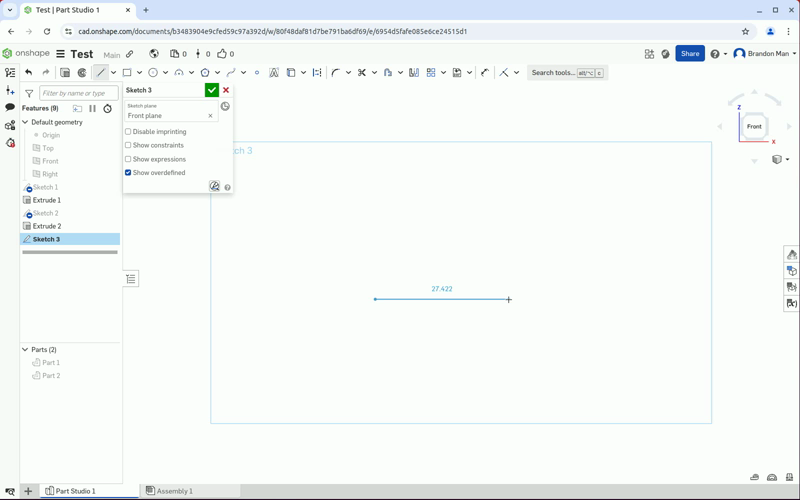
key_down(shift)
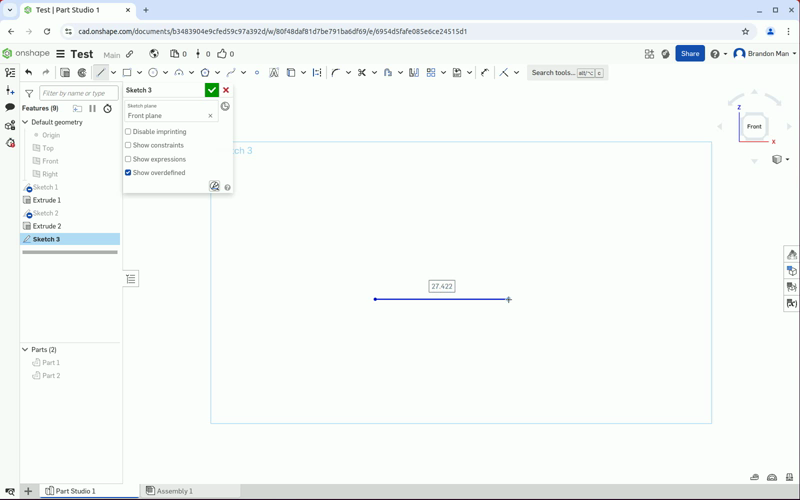
mouse_move(538, 299)
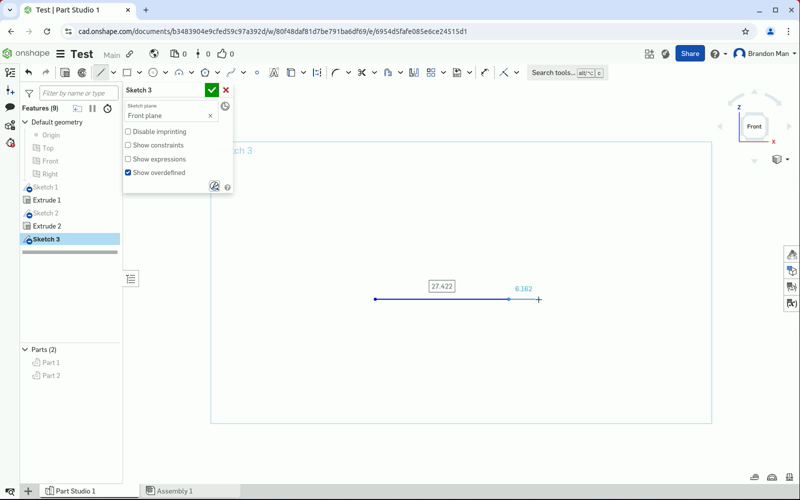
mouse_move(508, 265)
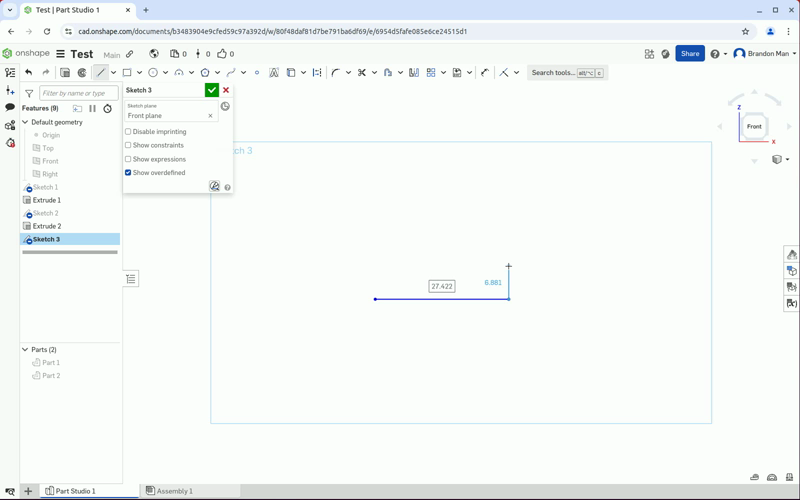
click(508, 265)
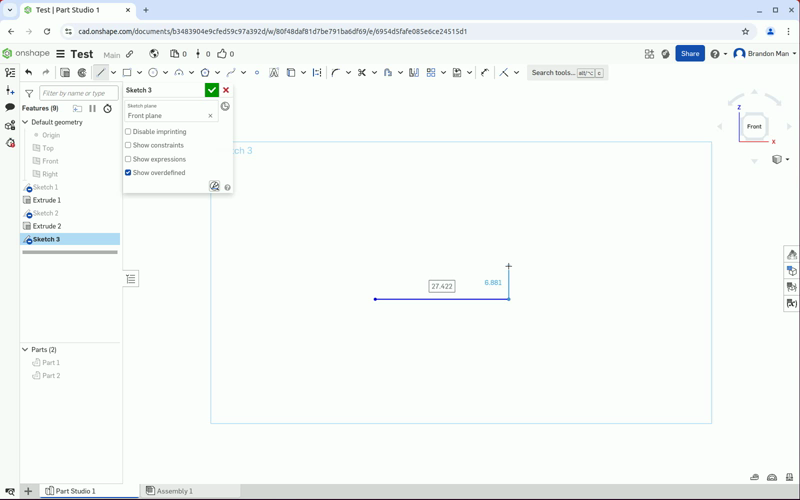
key_up(shift)
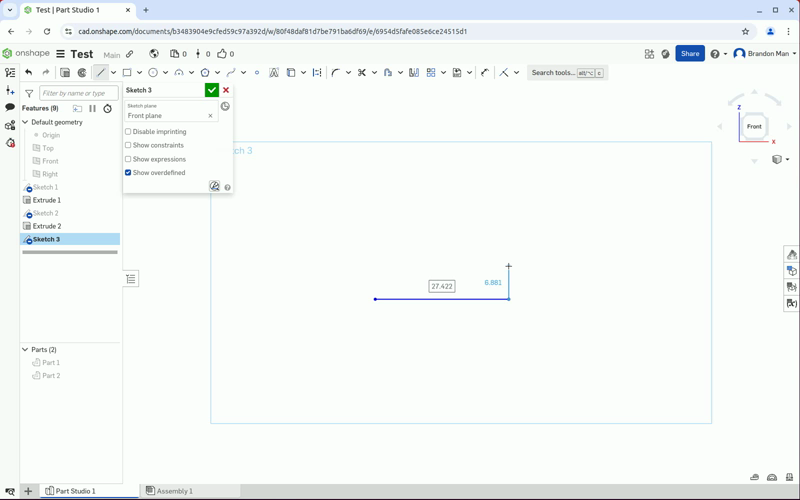
key_down(shift)
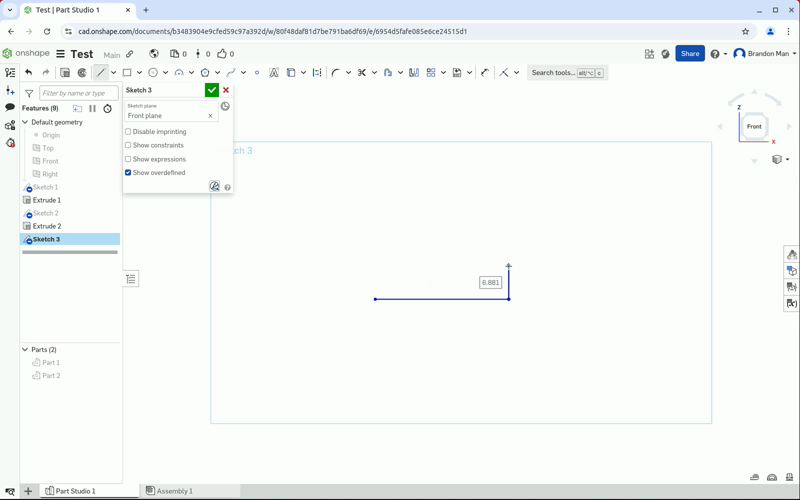
mouse_move(375, 265)
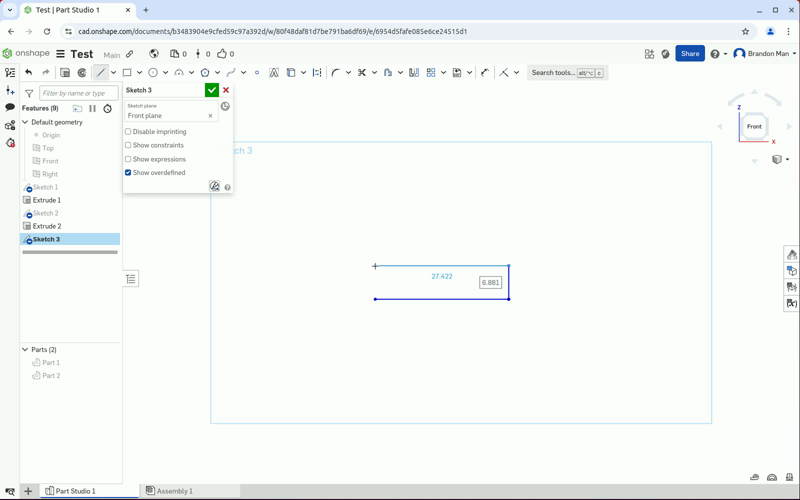
click(375, 265)
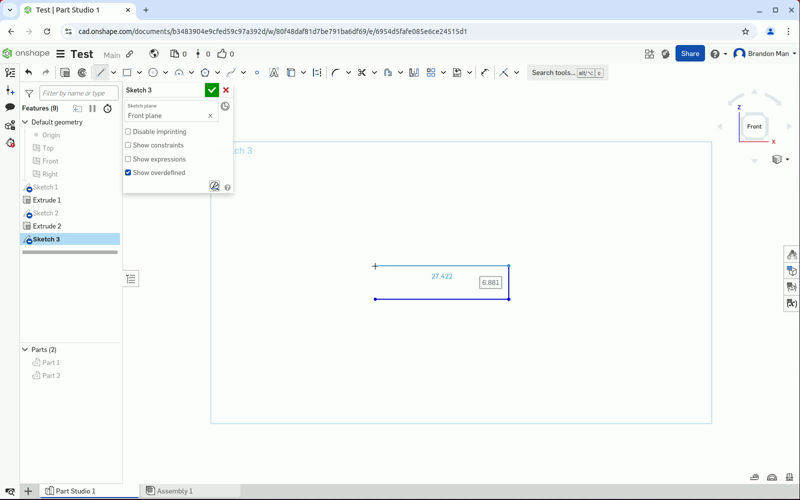
key_up(shift)
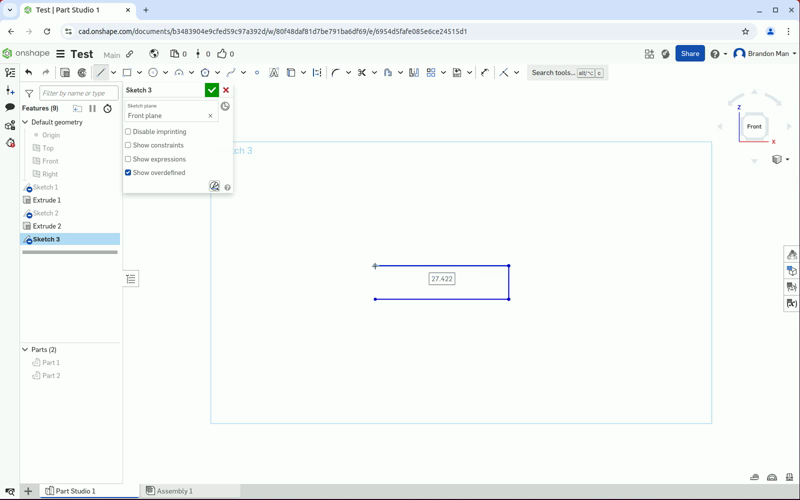
mouse_move(405, 265)
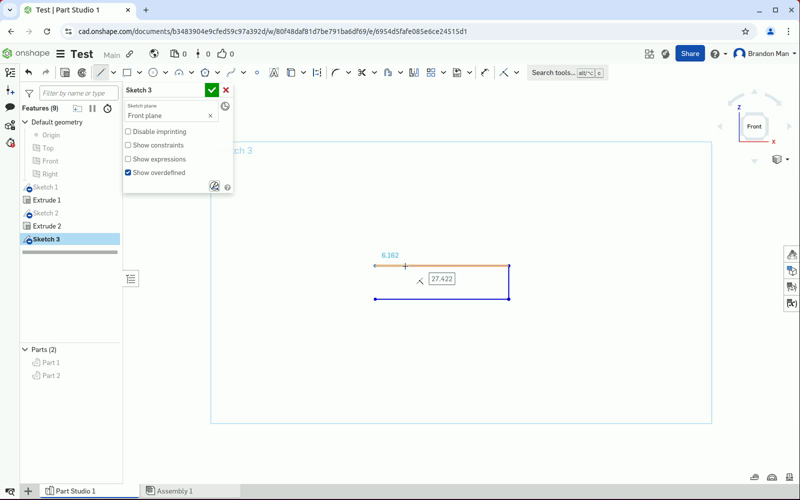
key_down(shift)
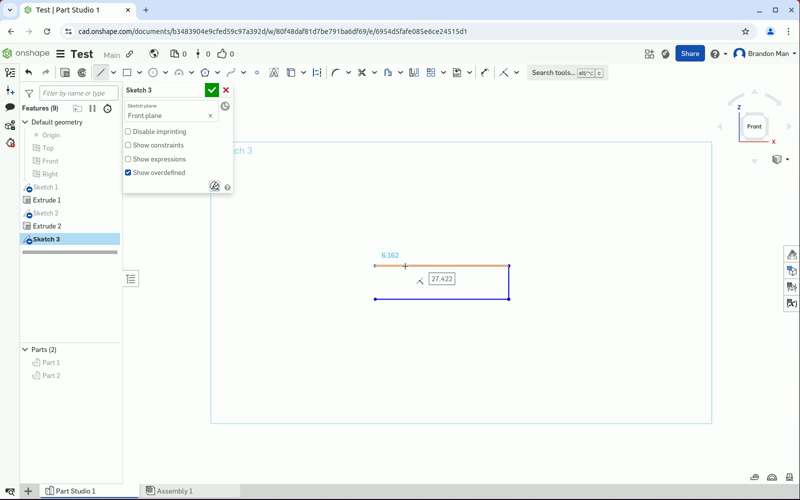
mouse_move(375, 299)
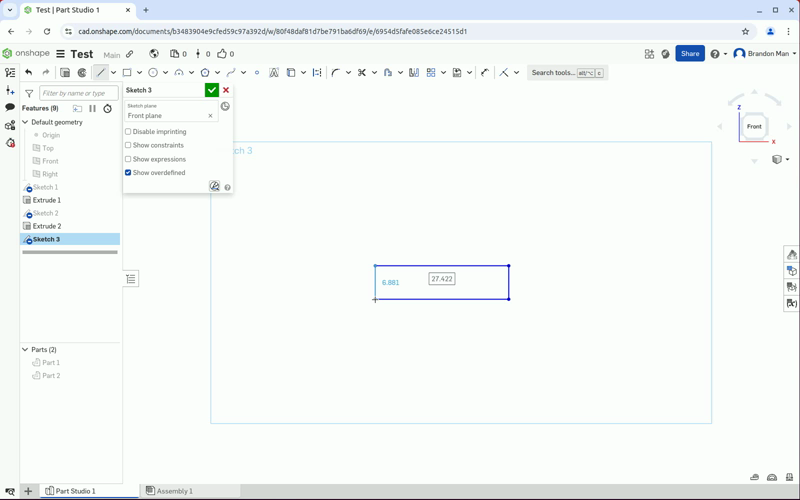
key_up(shift)
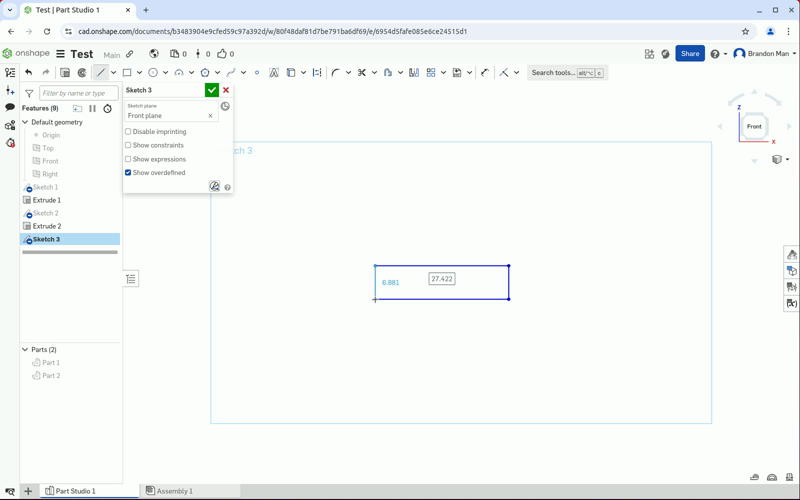
click(375, 299)
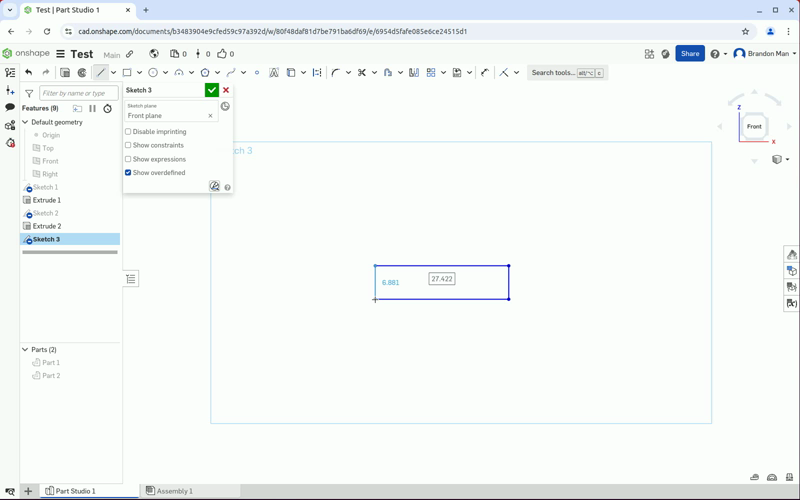
key(esc)
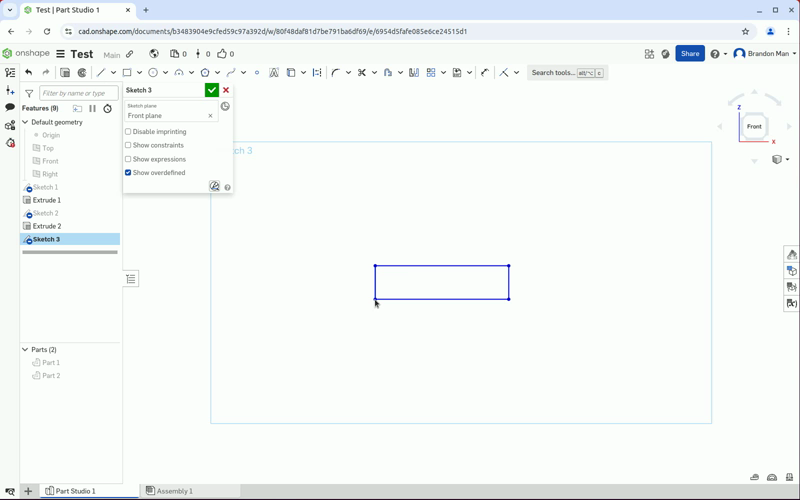
mouse_move(503, 283)
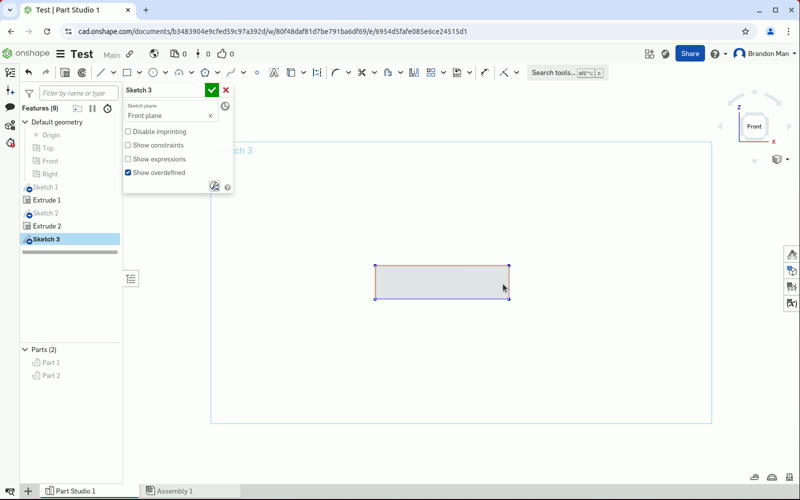
click(503, 283)
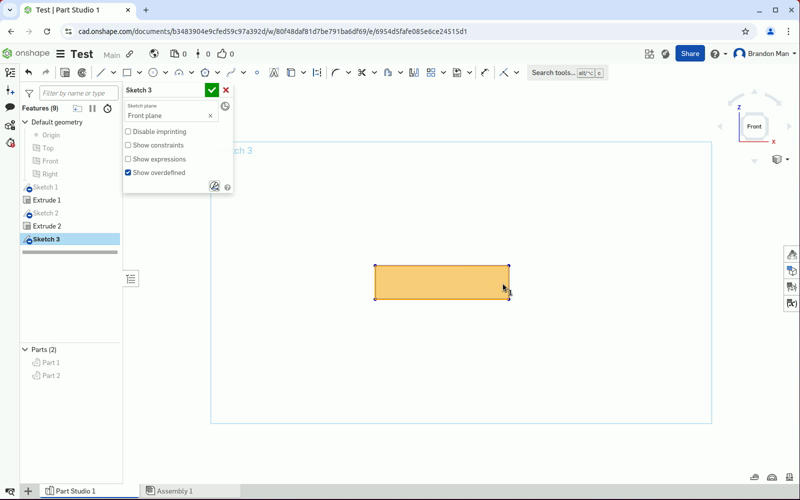
mouse_move(73, 352)
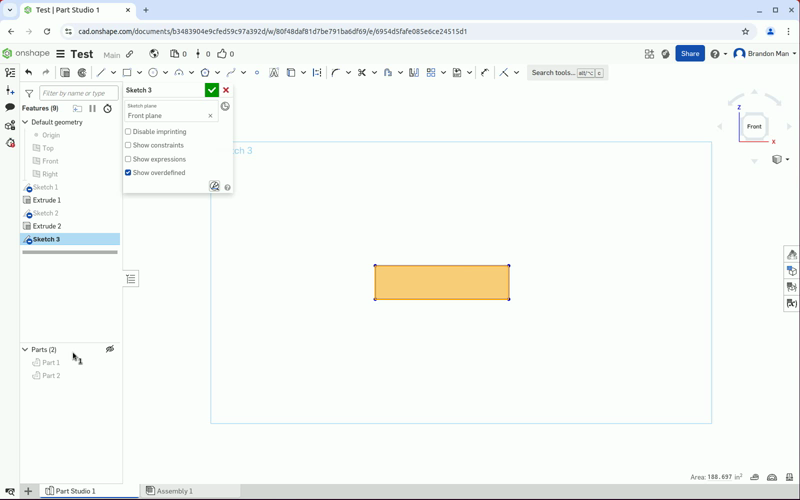
key(shift+y)
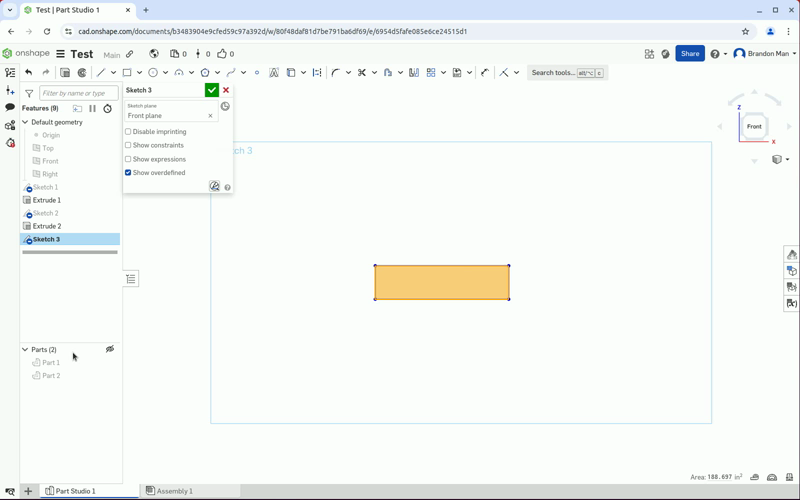
key(shift+e)
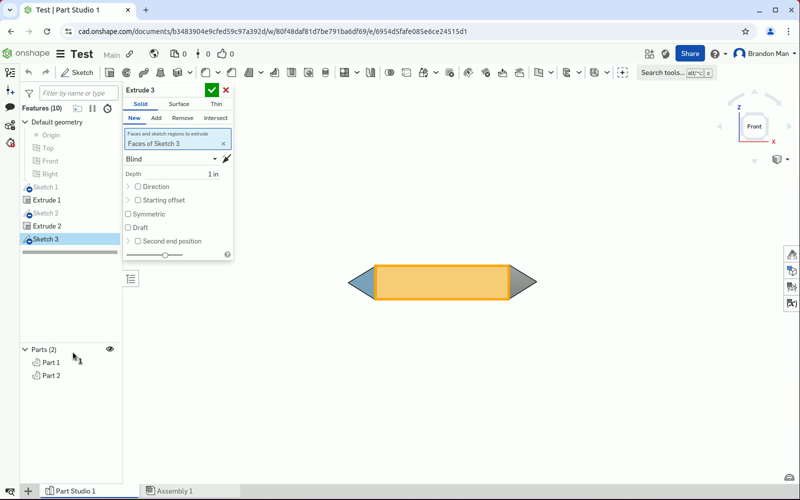
mouse_move(143, 106)
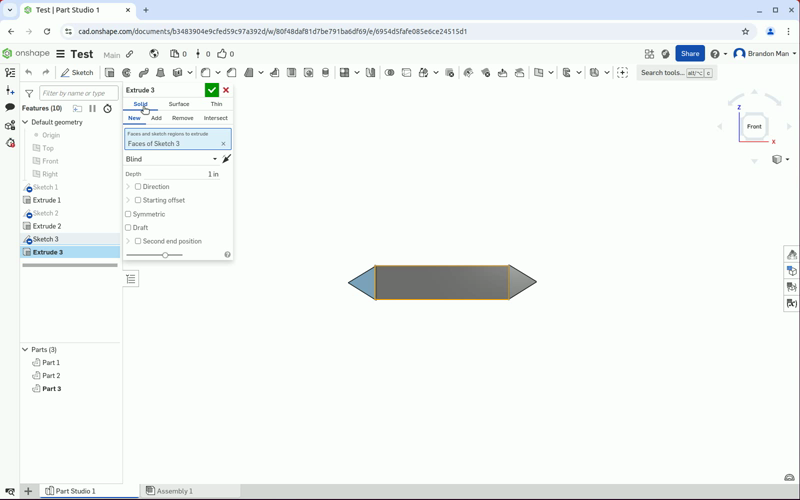
click(143, 106)
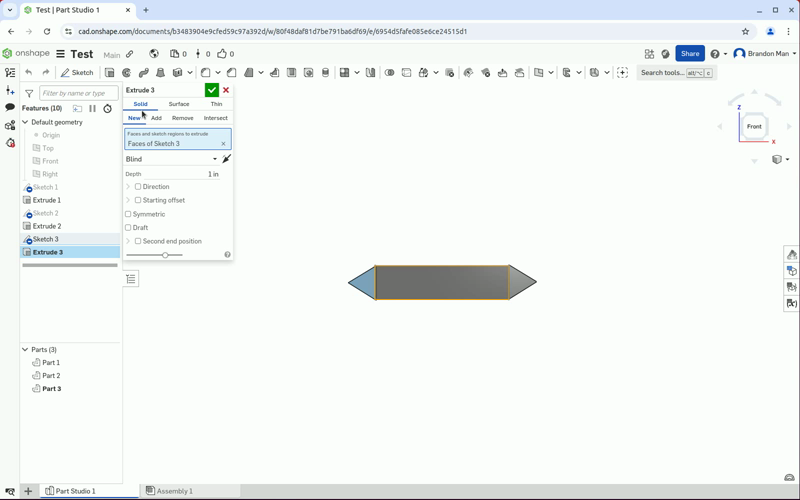
mouse_move(137, 120)
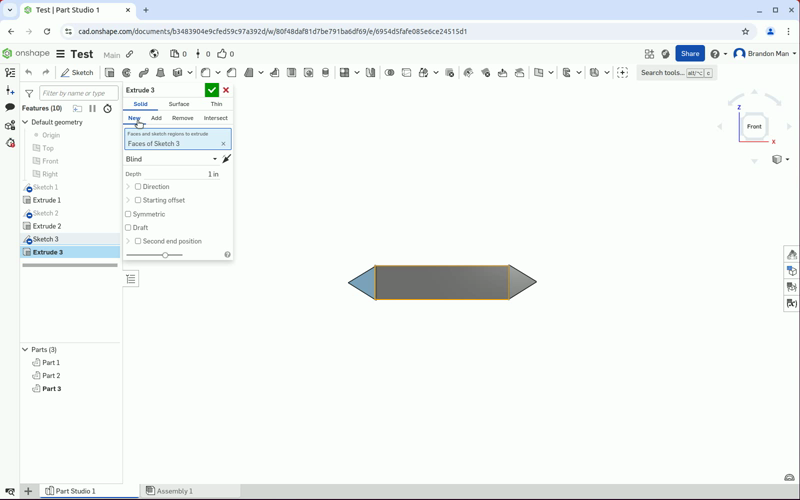
click(137, 120)
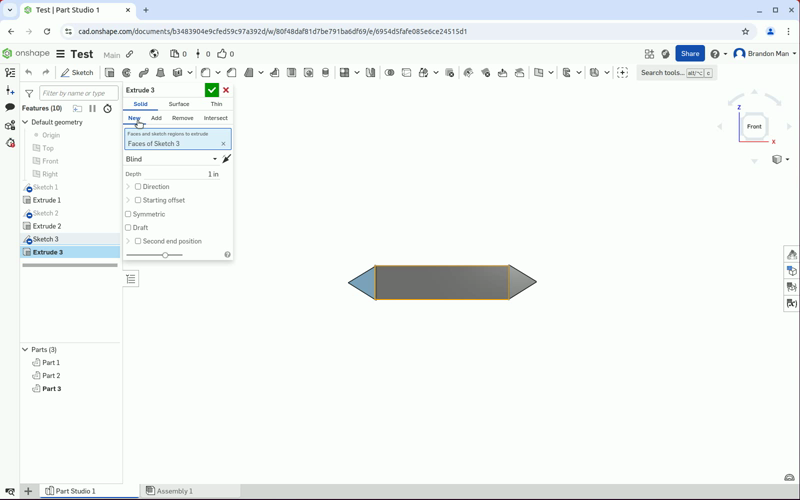
key(tab, 4)
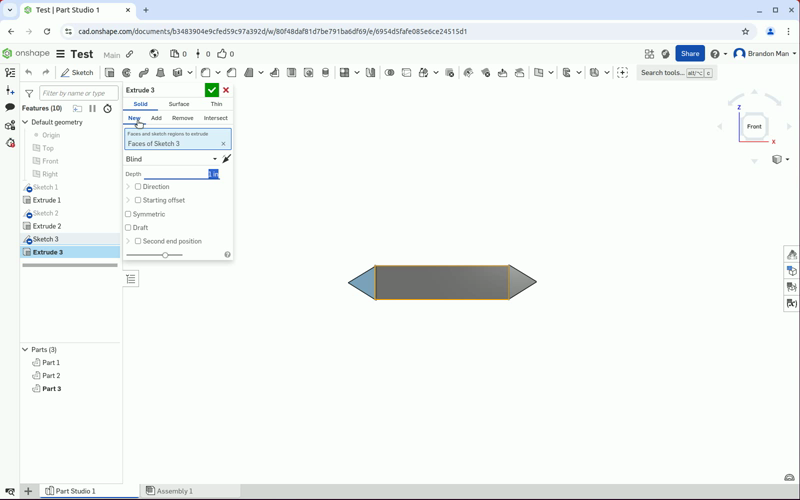
text(1.444)
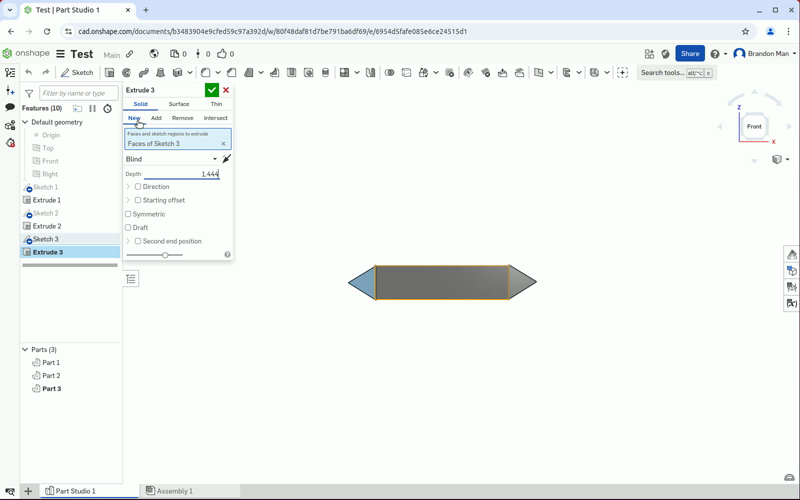
key(enter)
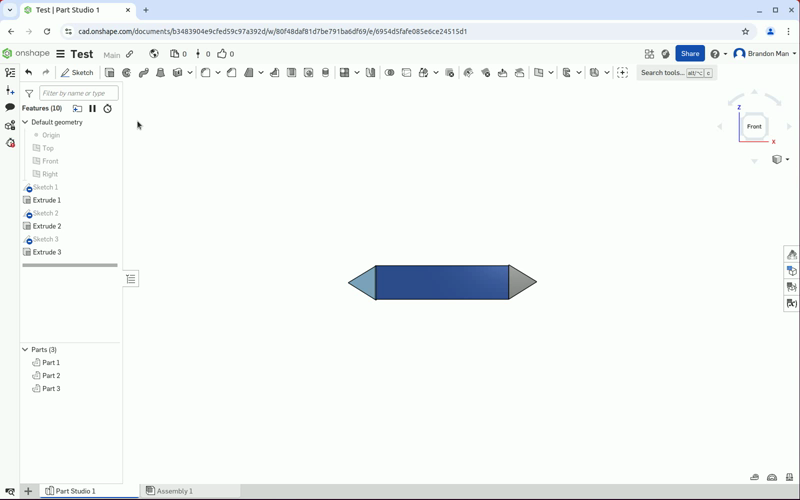
key(shift+h)
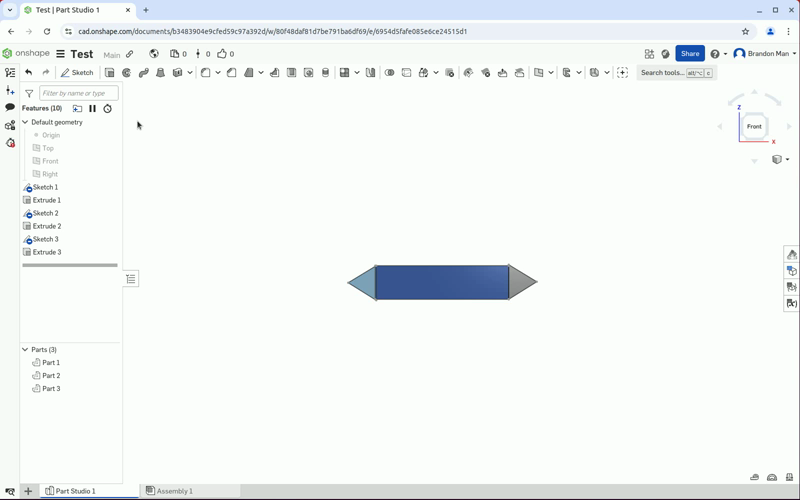
key(shift+h)
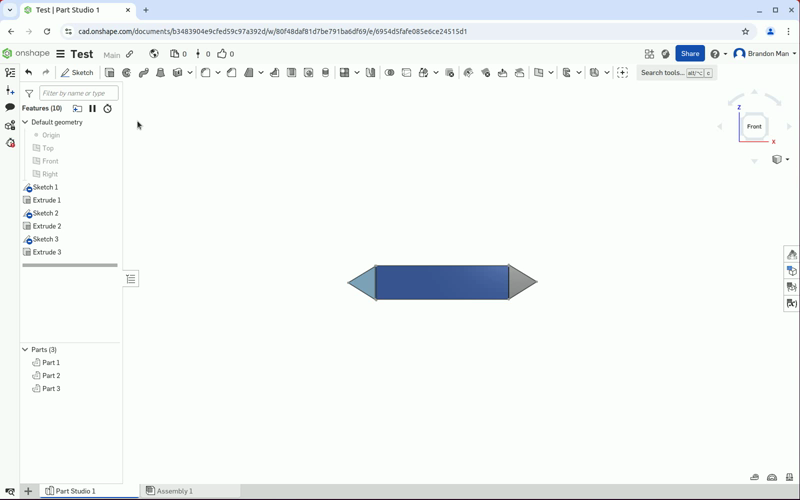
key(shift+7)
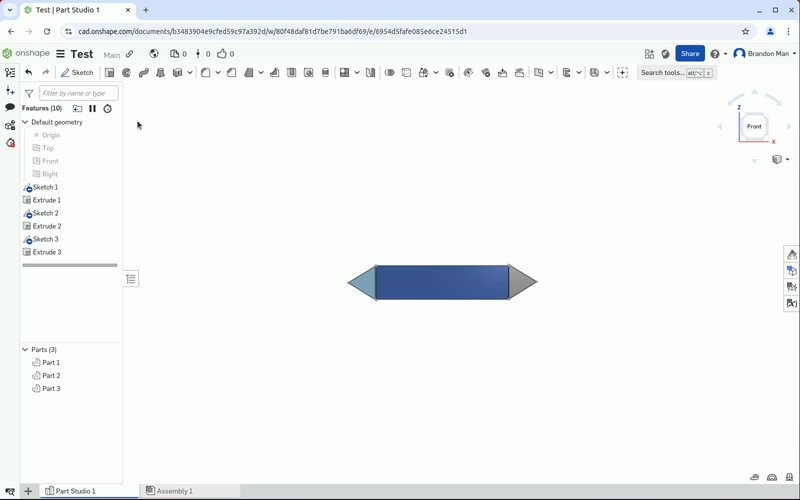
key(left, 2)
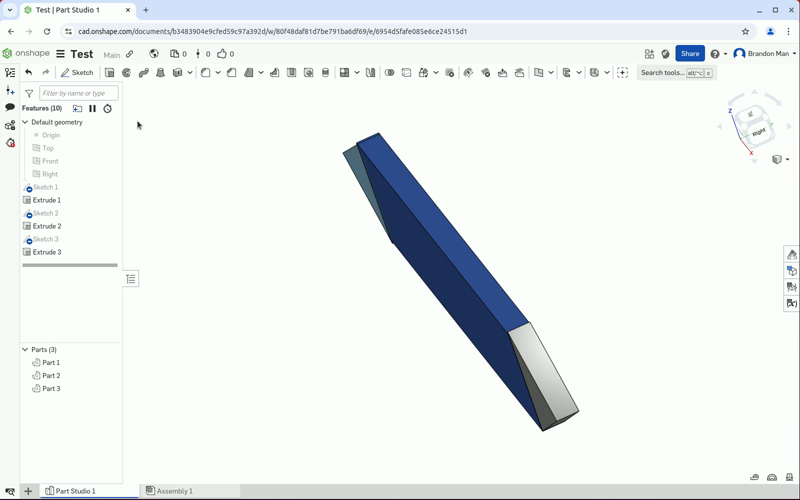
key(down, 2)
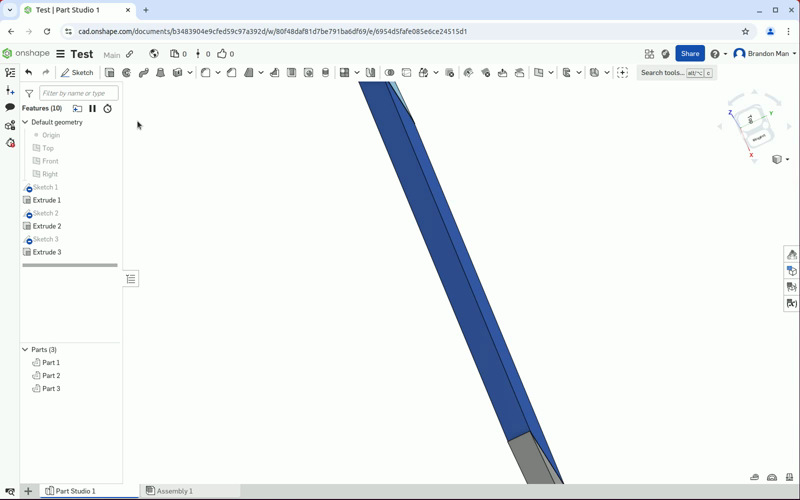
key(up, 2)
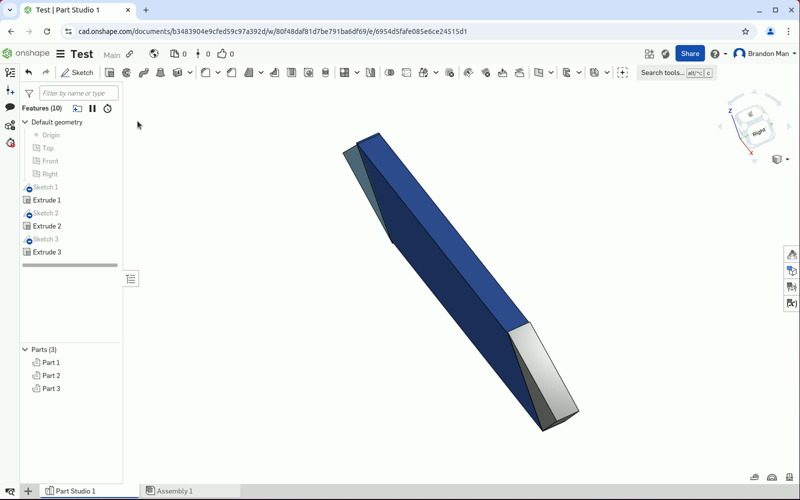
key(right, 2)
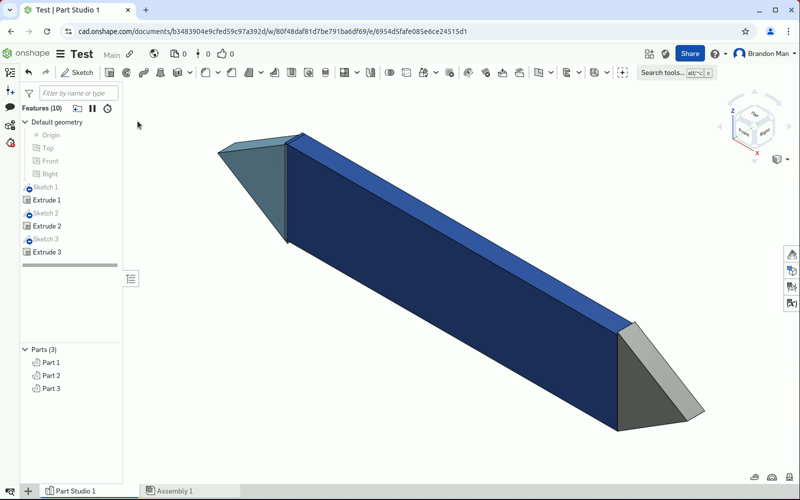
mouse_move(73, 189)
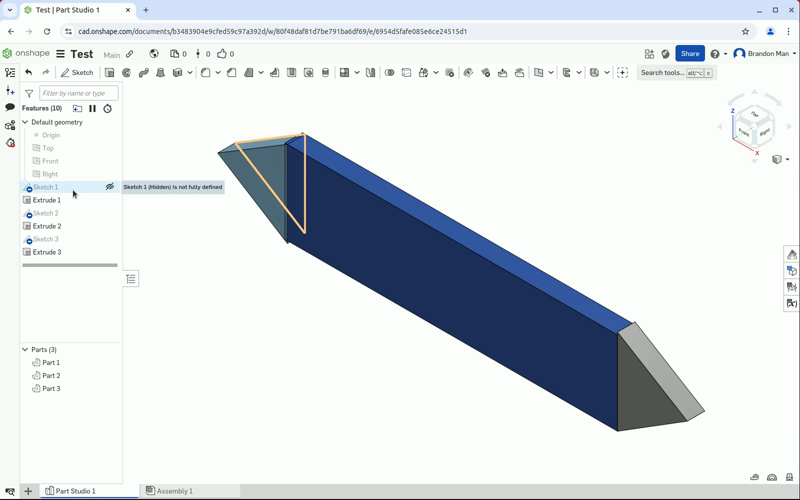
click(73, 189)